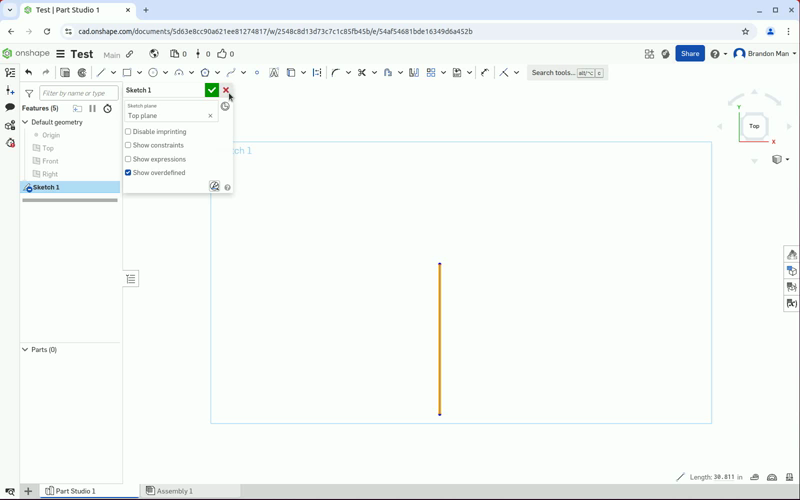
key(shift+h)
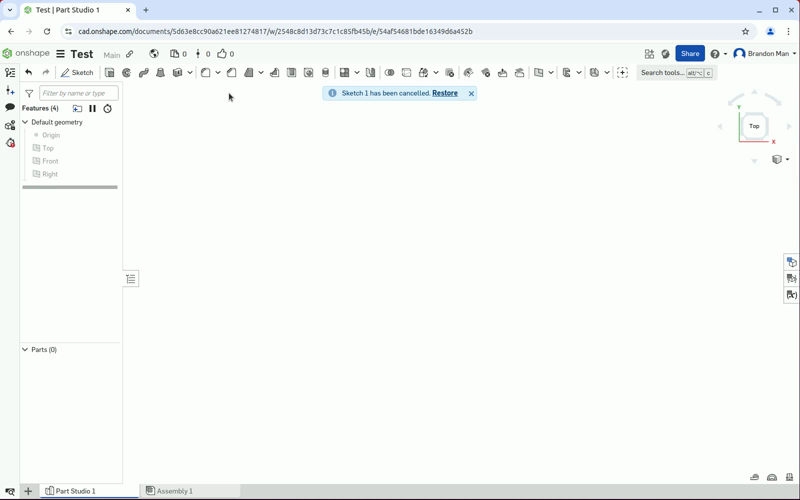
mouse_move(73, 352)
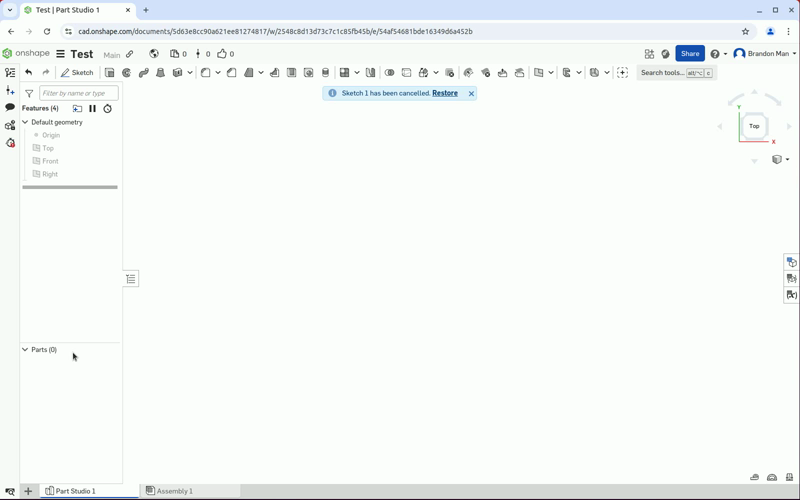
key(y)
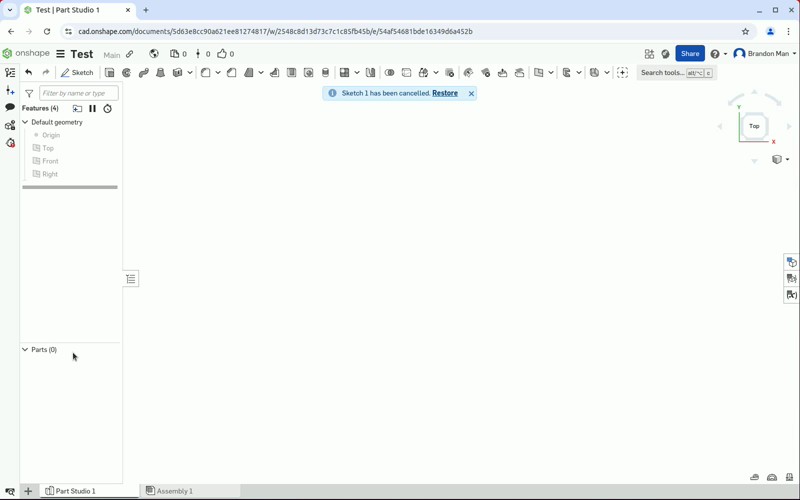
key(shift+p)
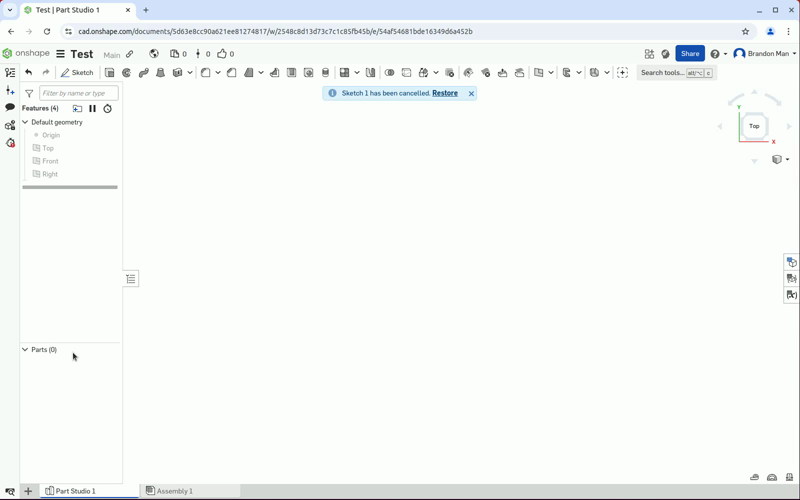
key(space)
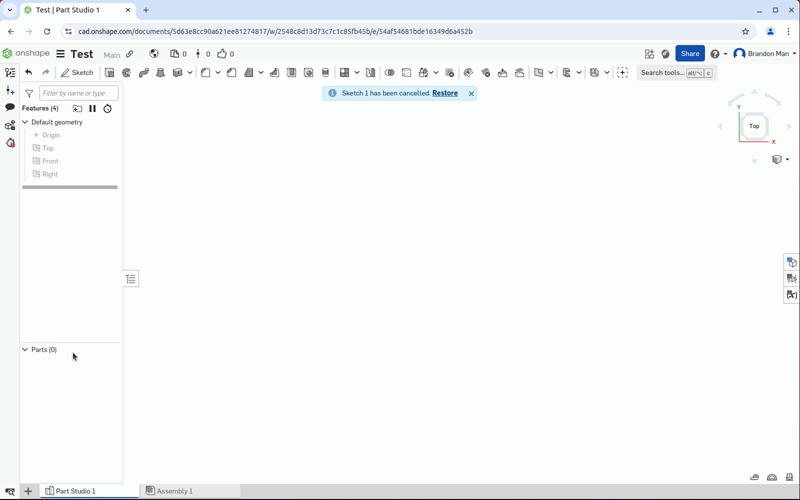
key_down(shift)
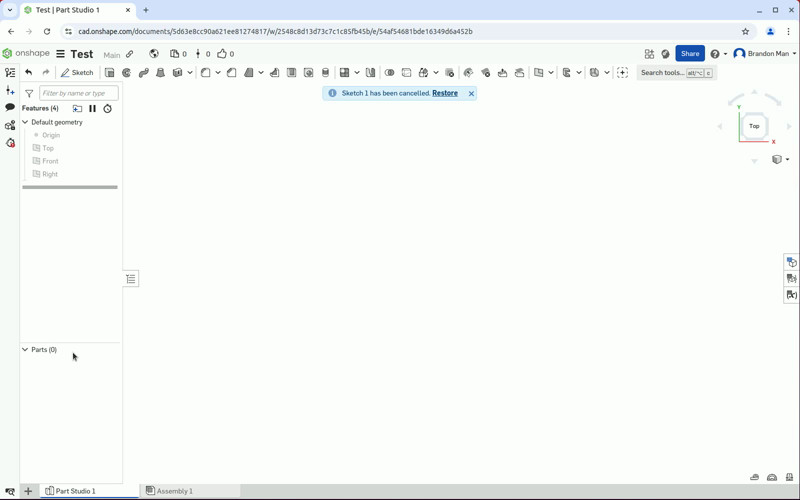
key(up)
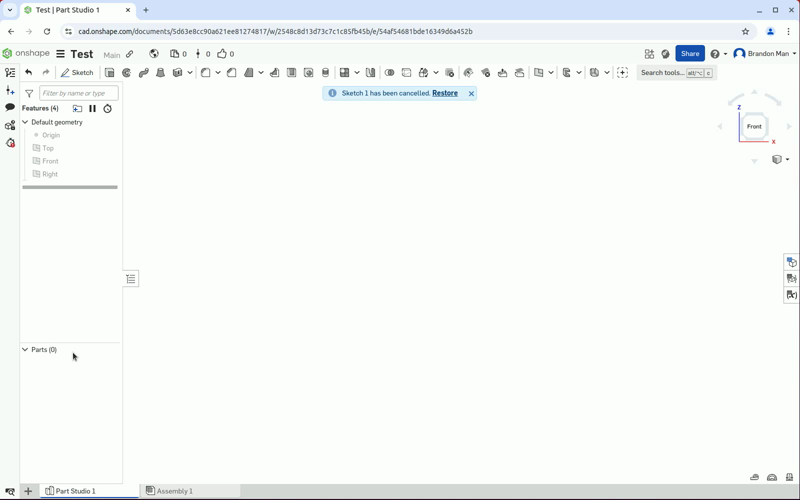
key_up(shift)
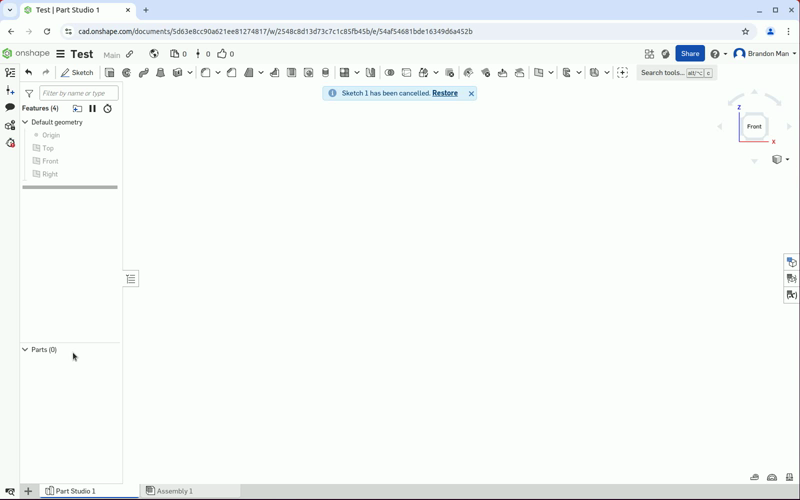
mouse_move(73, 352)
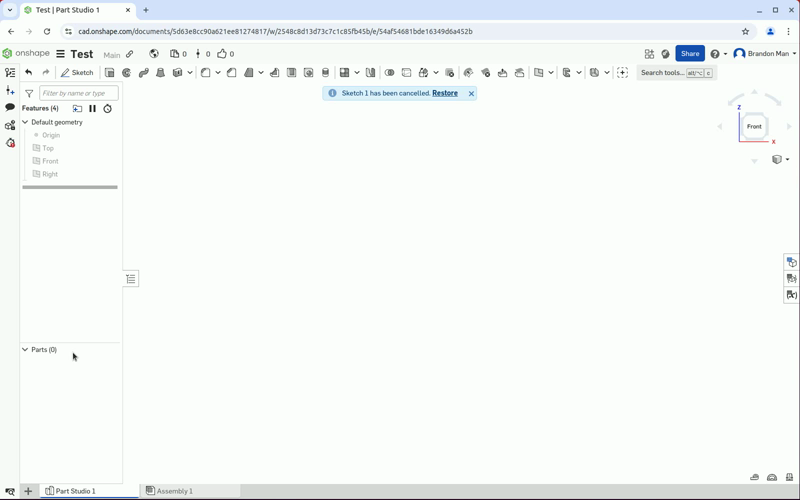
key(shift+y)
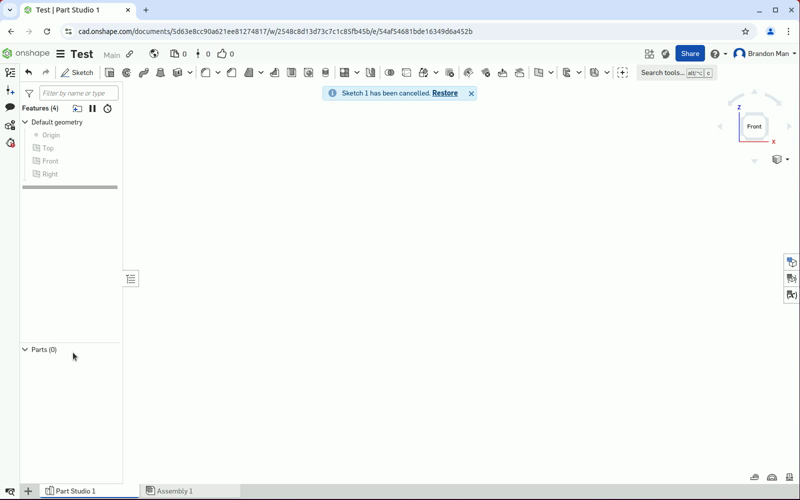
key(shift+s)
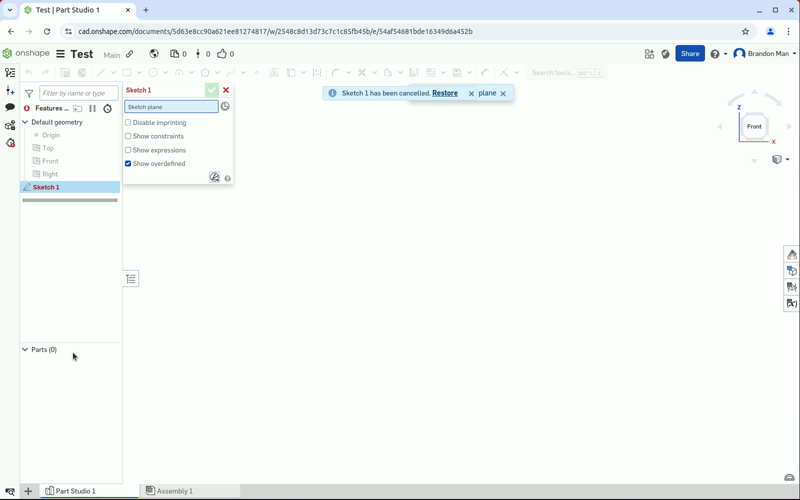
mouse_move(73, 163)
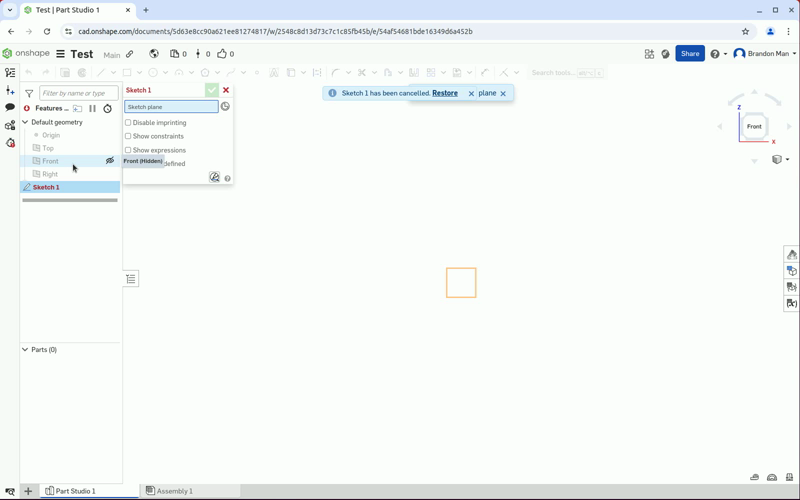
click(73, 163)
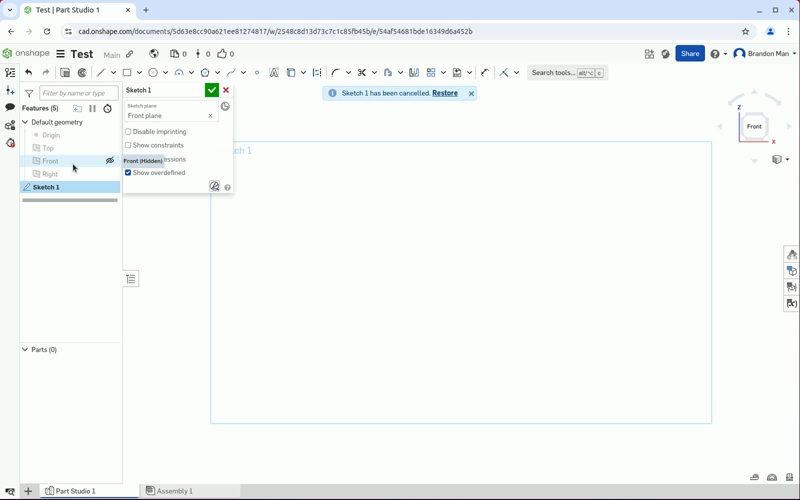
mouse_move(73, 352)
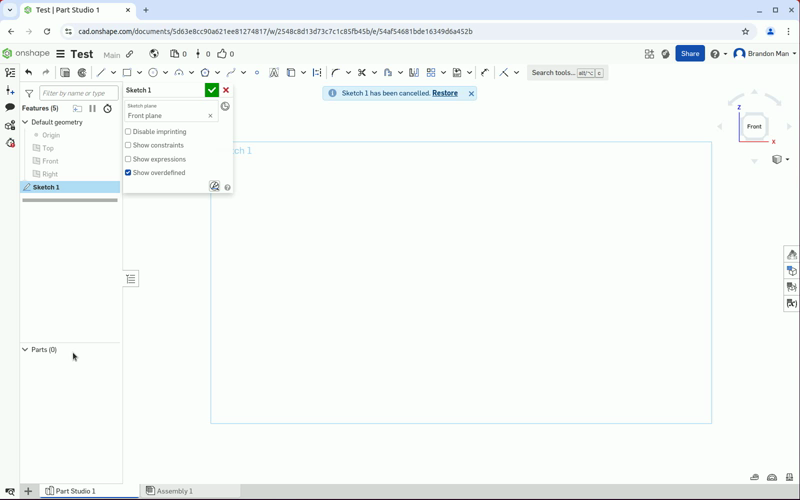
key(y)
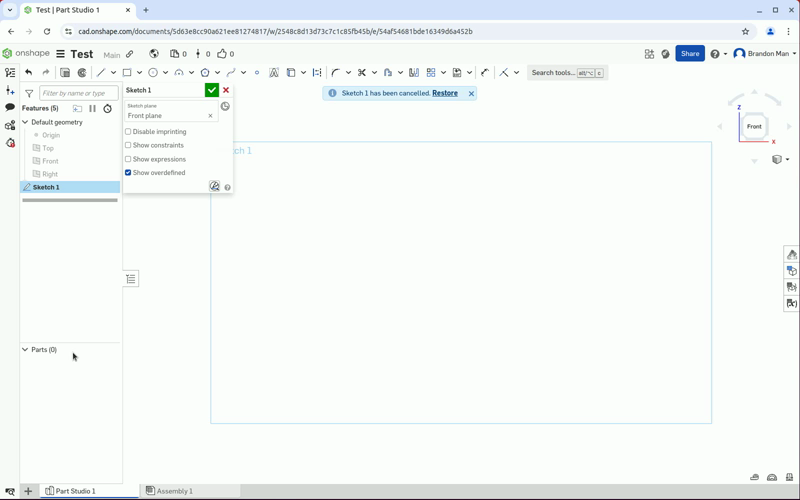
key(l)
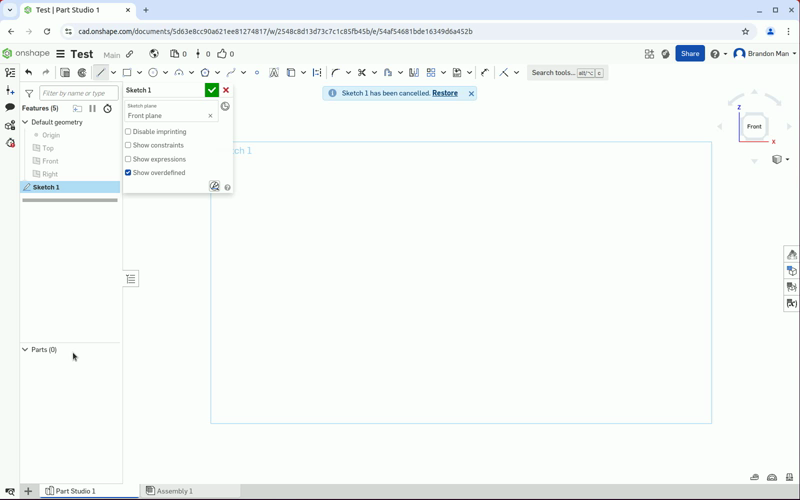
key_down(shift)
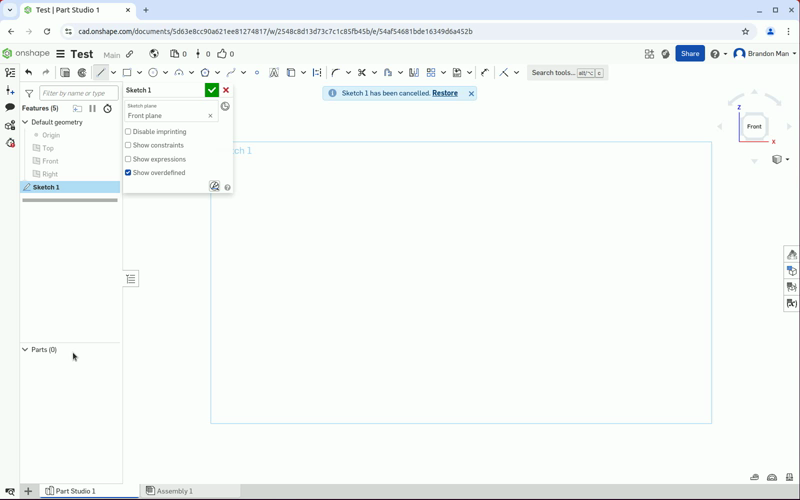
mouse_move(389, 355)
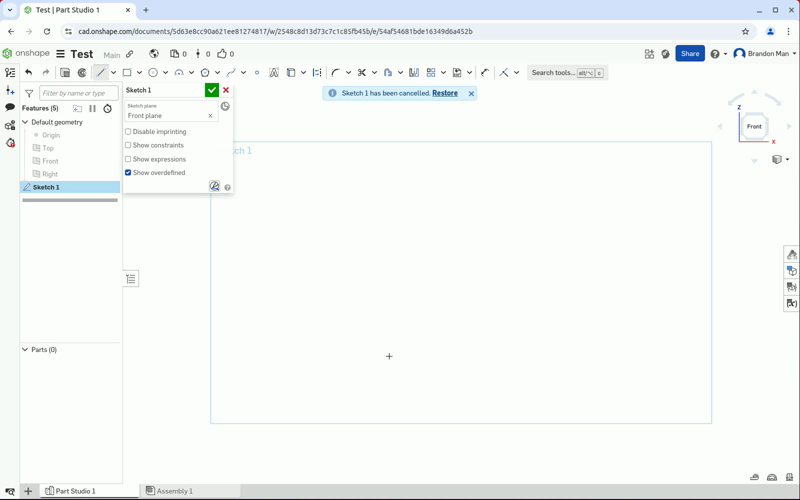
click(389, 355)
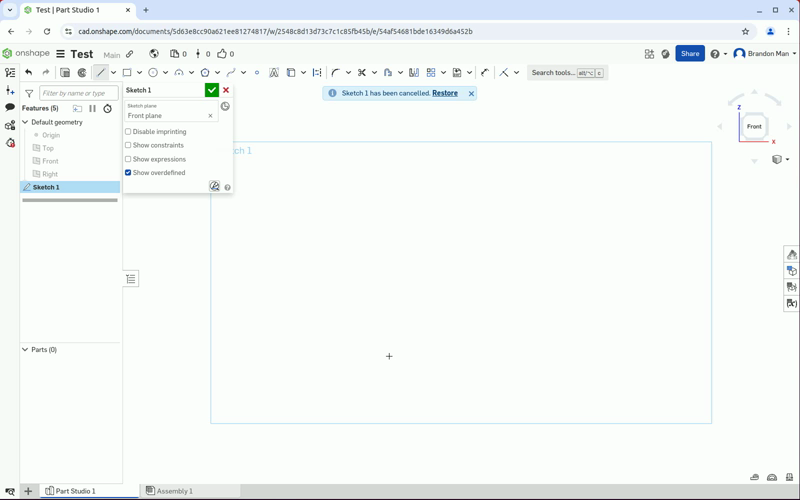
key_up(shift)
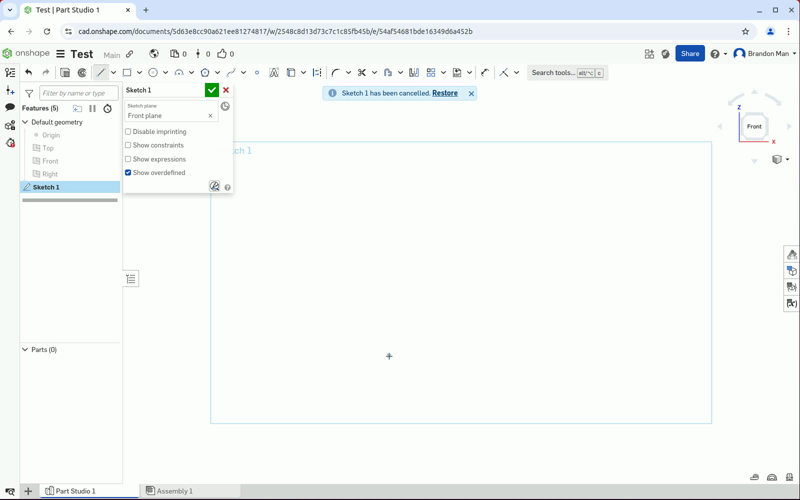
key_down(shift)
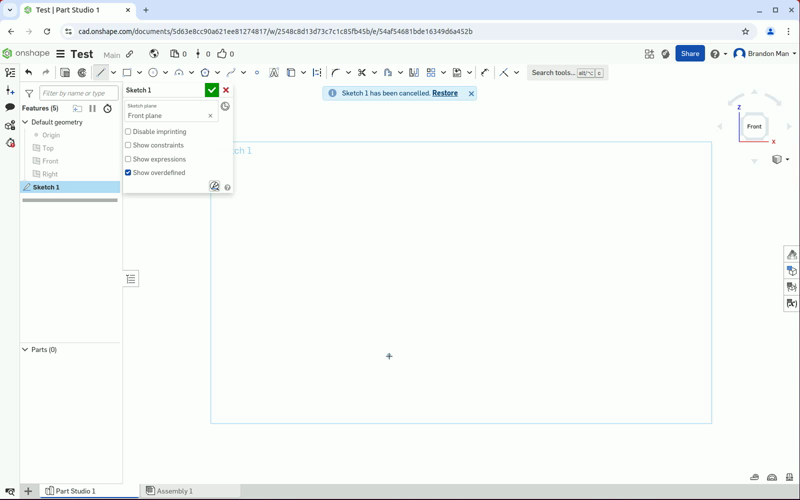
mouse_move(572, 355)
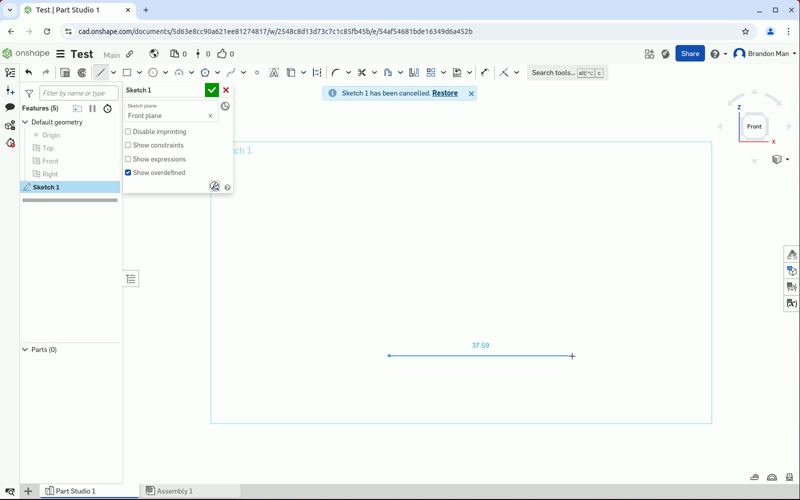
click(572, 355)
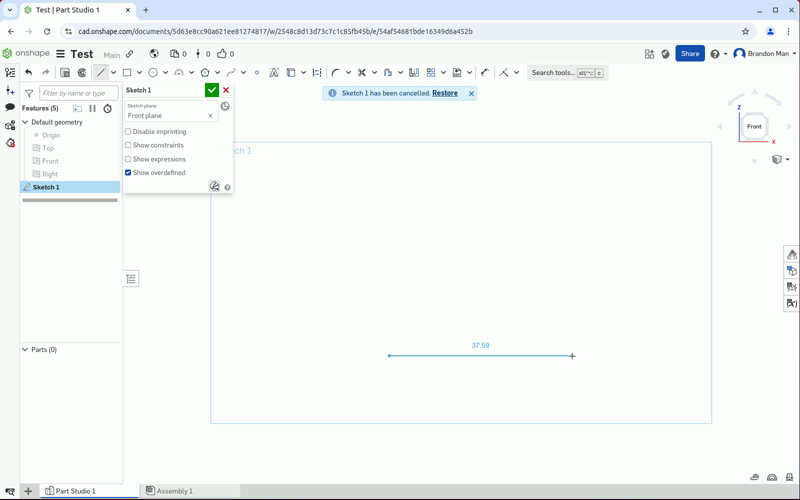
key_up(shift)
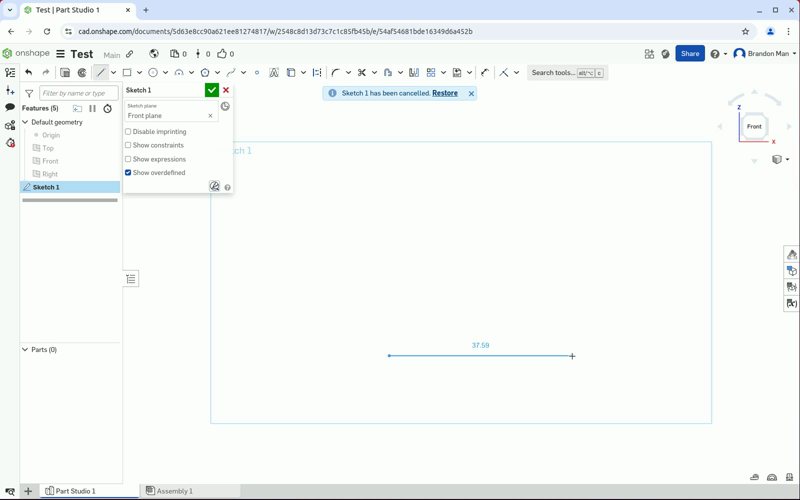
key_down(shift)
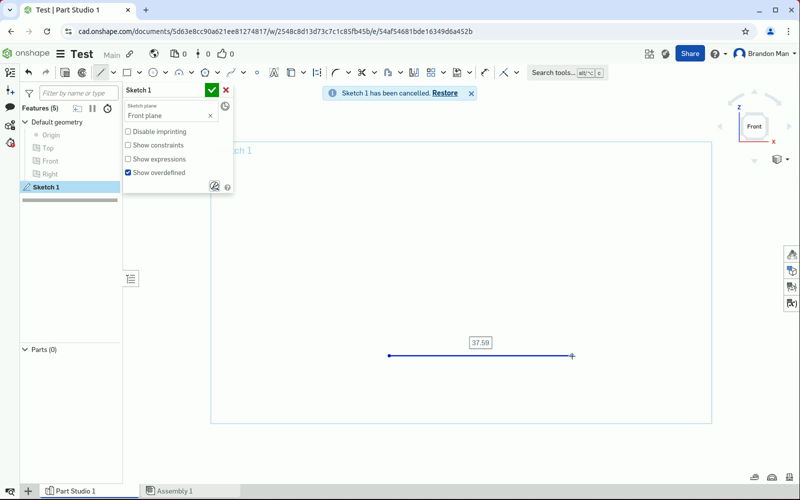
mouse_move(572, 208)
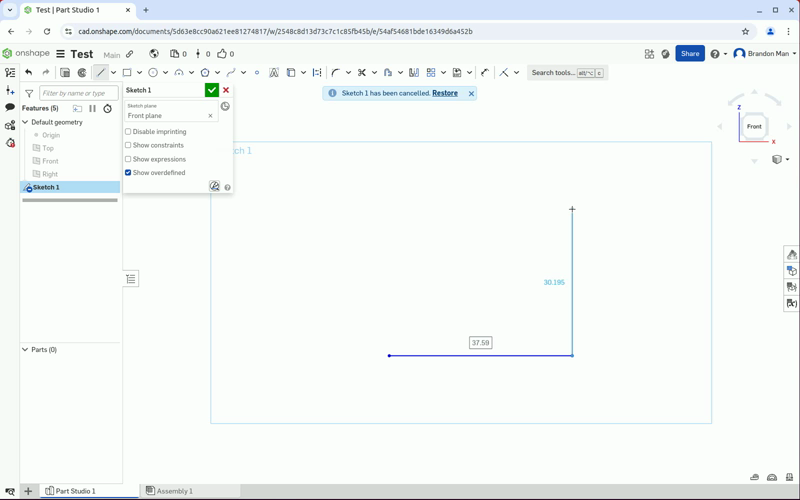
click(572, 208)
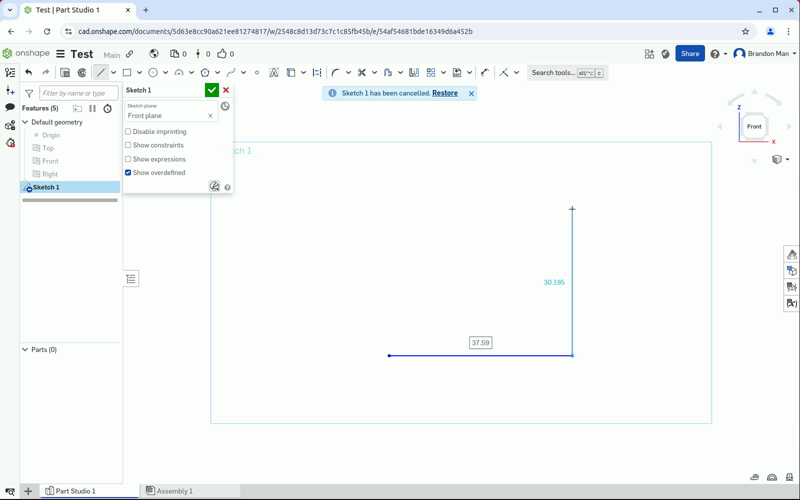
key_up(shift)
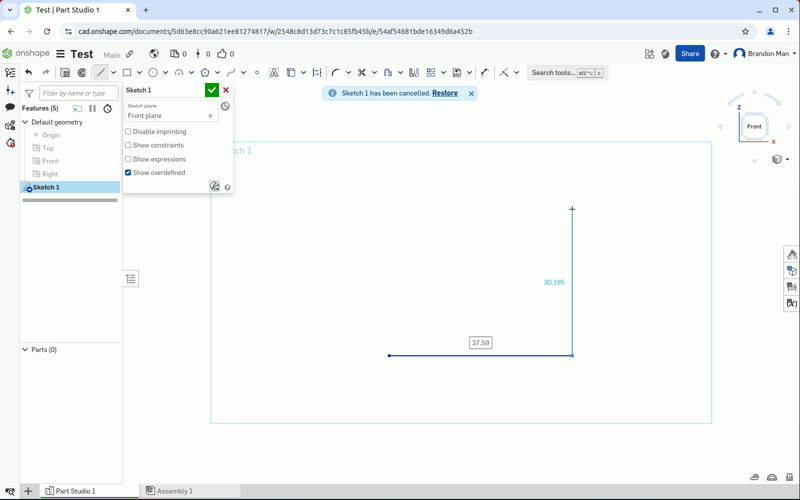
key_down(shift)
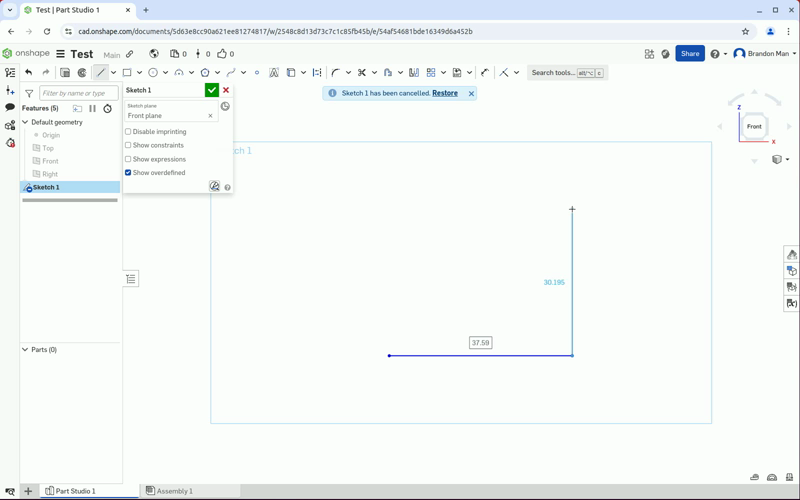
mouse_move(389, 208)
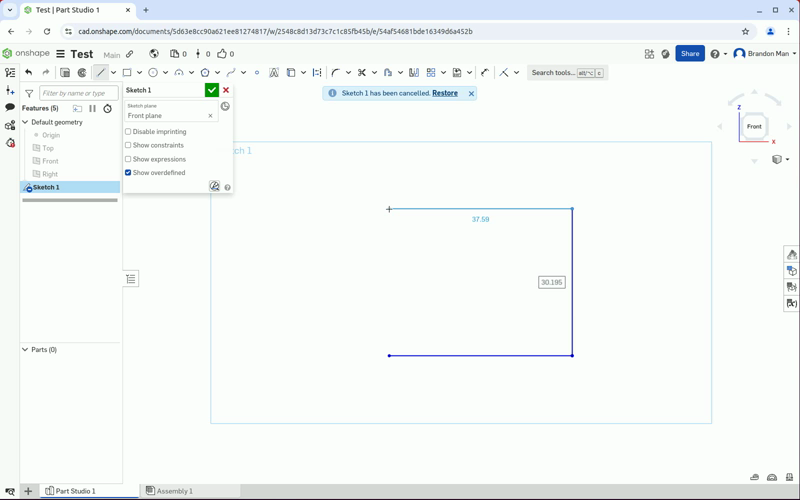
click(389, 208)
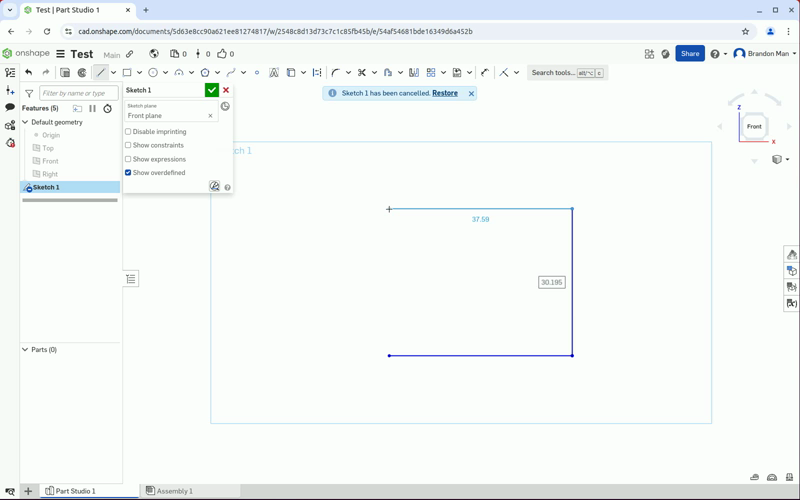
key_up(shift)
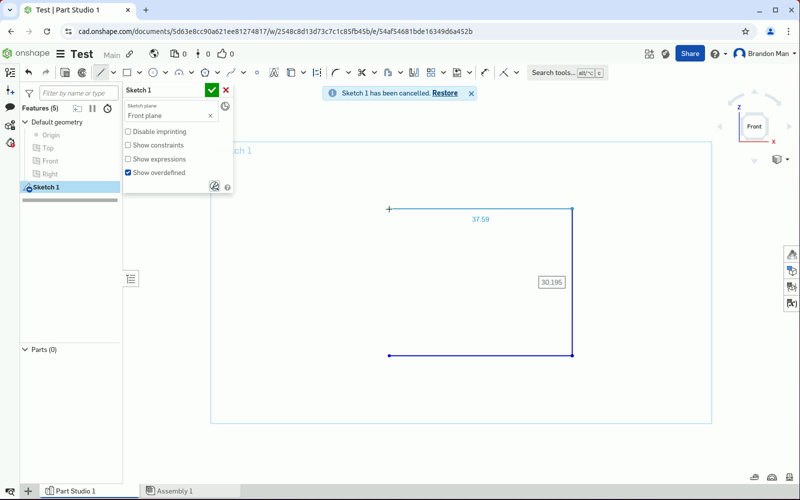
key_down(shift)
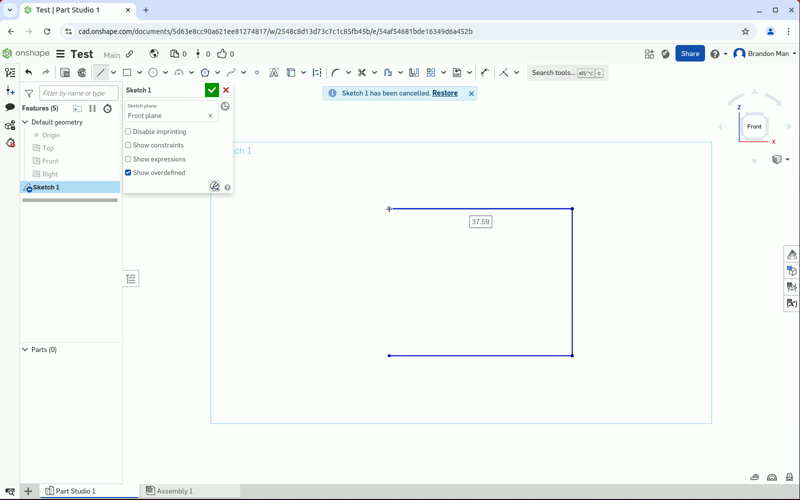
mouse_move(389, 355)
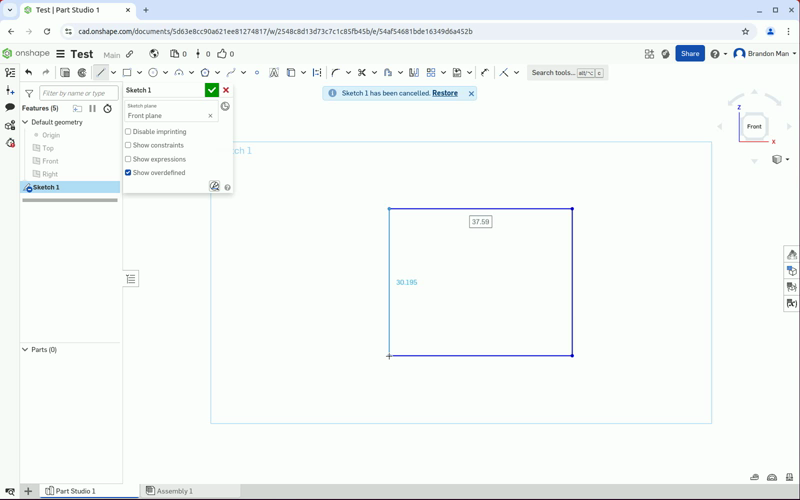
key_up(shift)
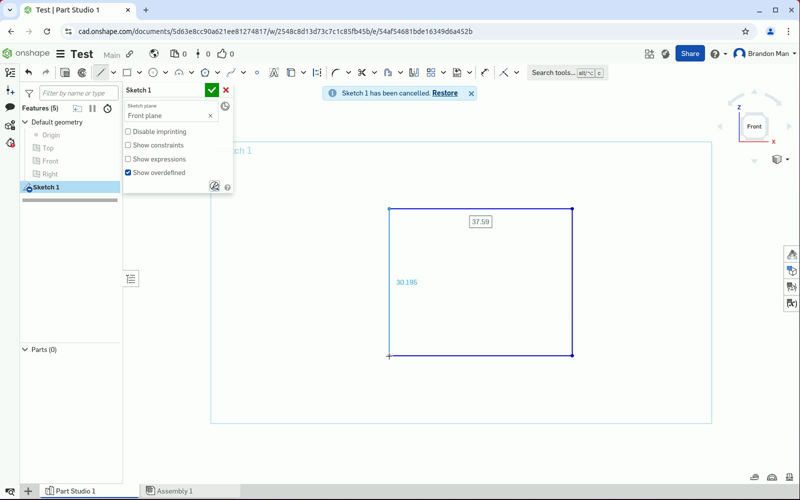
click(389, 355)
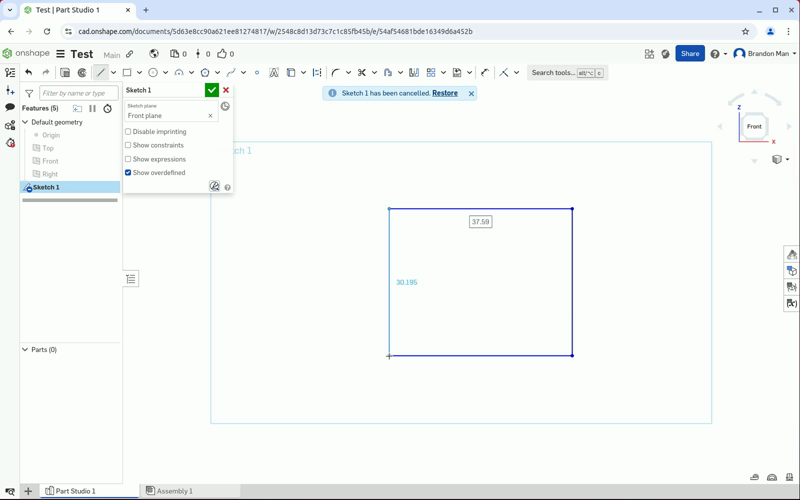
key(esc)
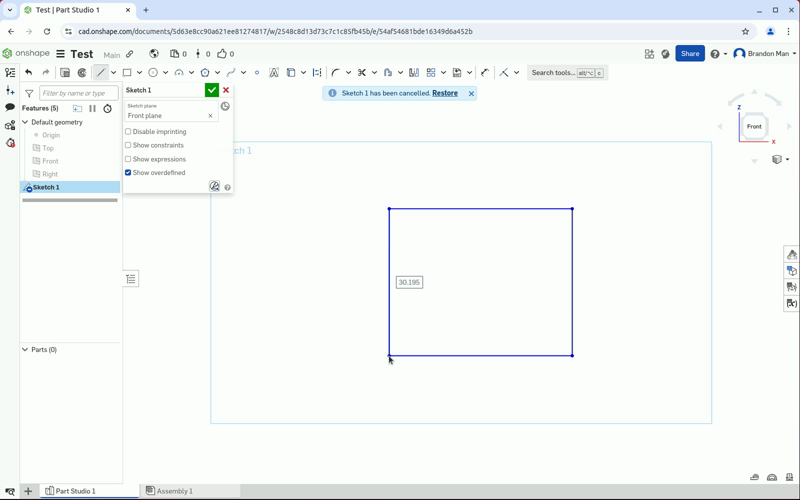
key(c)
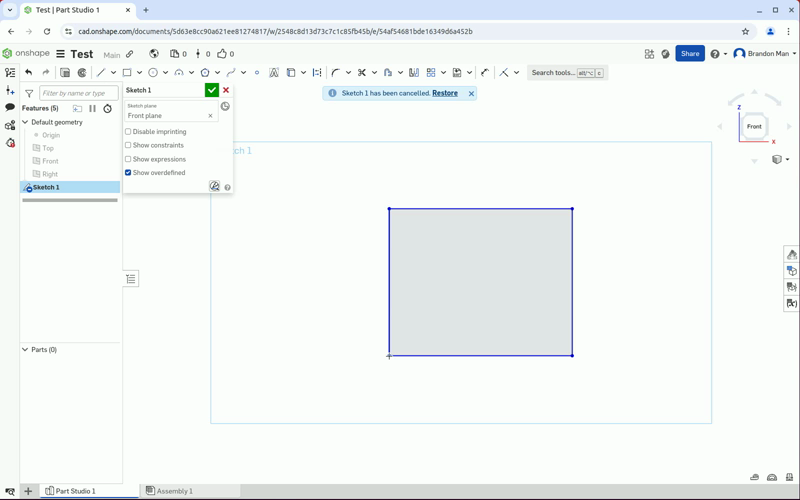
key_down(shift)
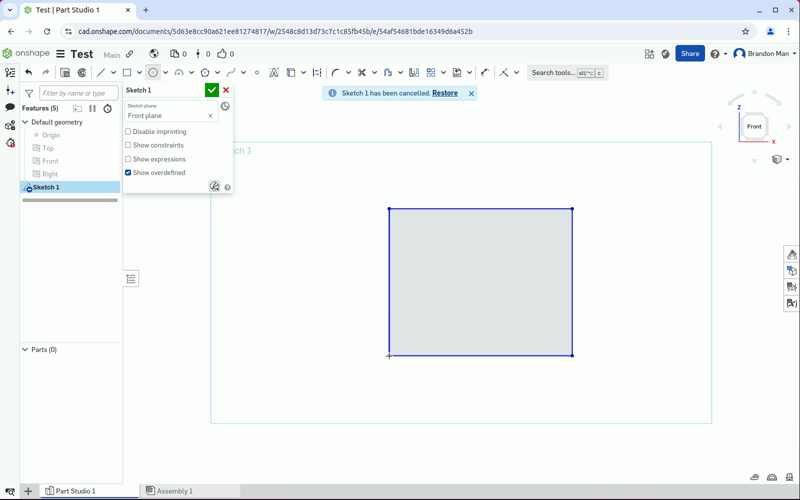
mouse_move(480, 282)
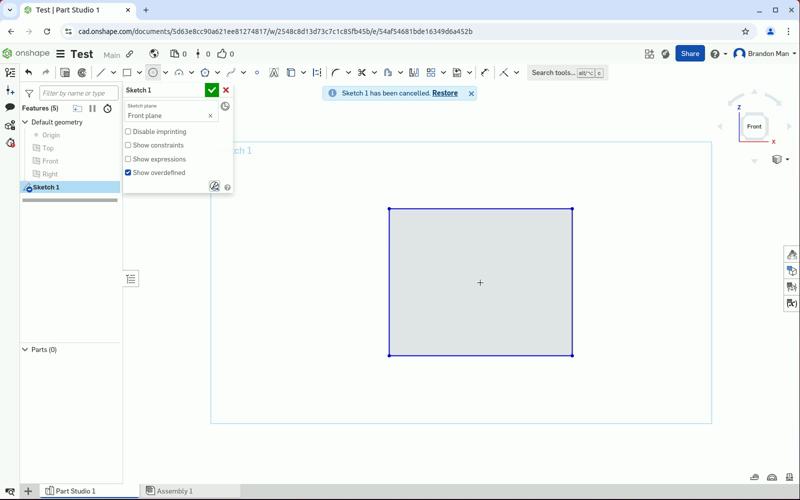
click(480, 282)
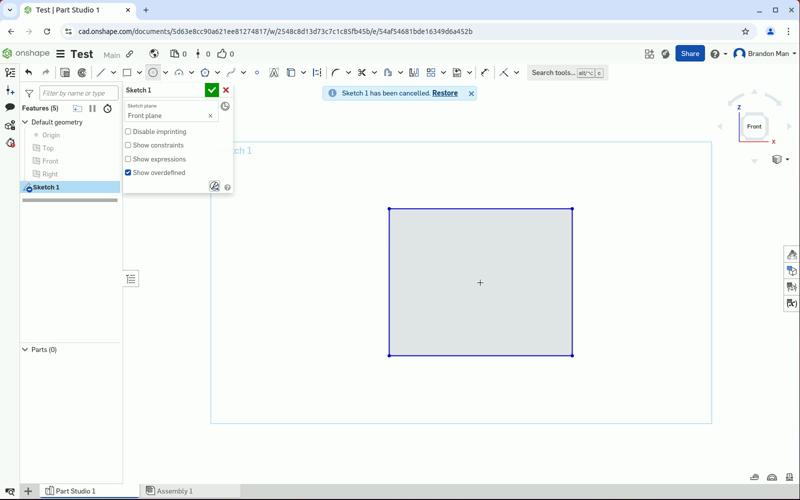
key_up(shift)
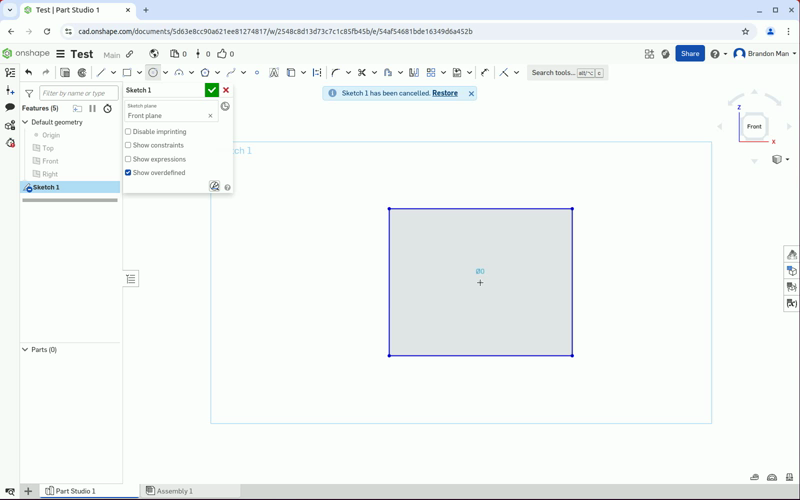
mouse_move(526, 282)
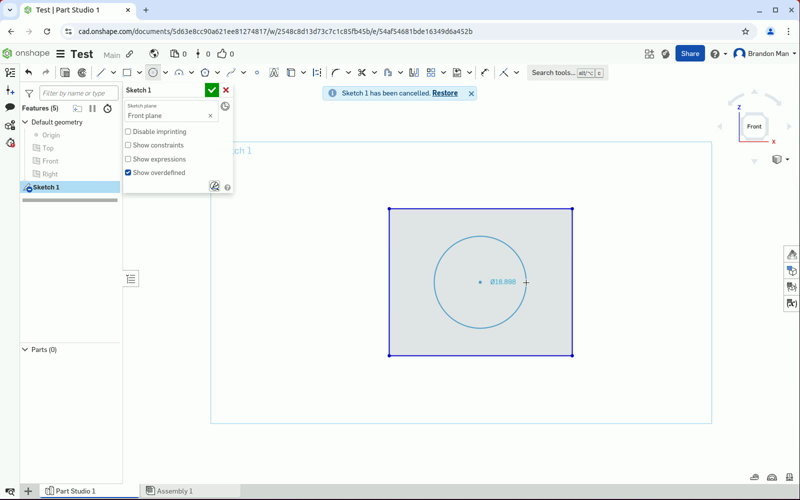
click(526, 282)
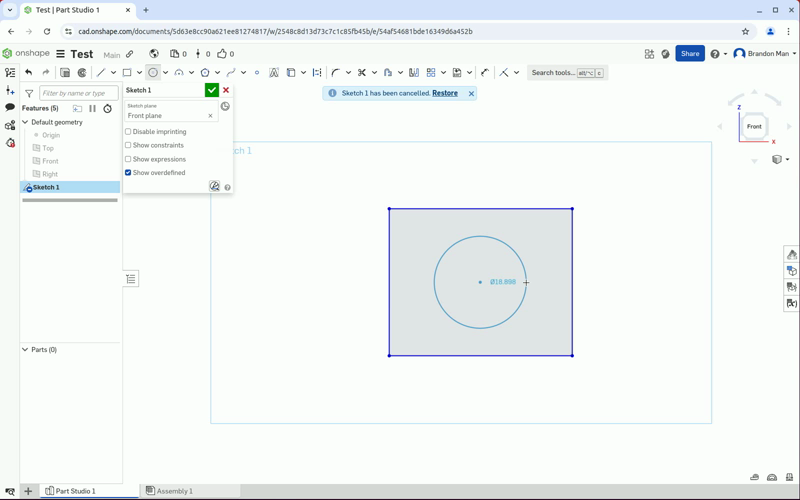
key(esc)
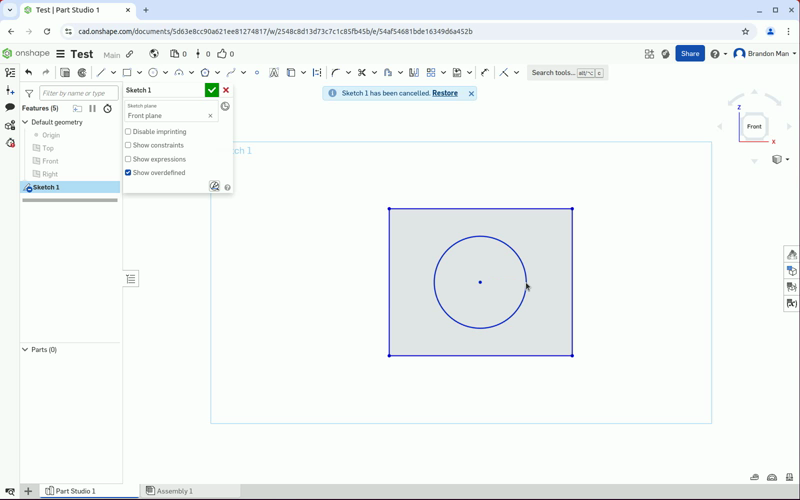
mouse_move(411, 307)
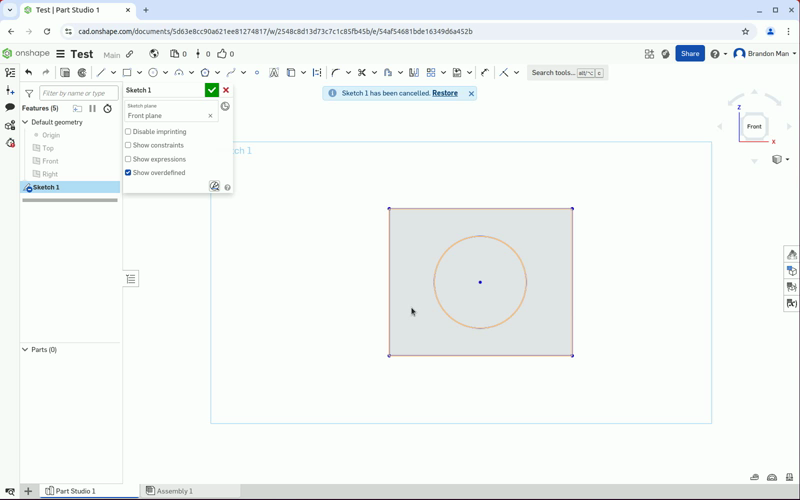
click(411, 307)
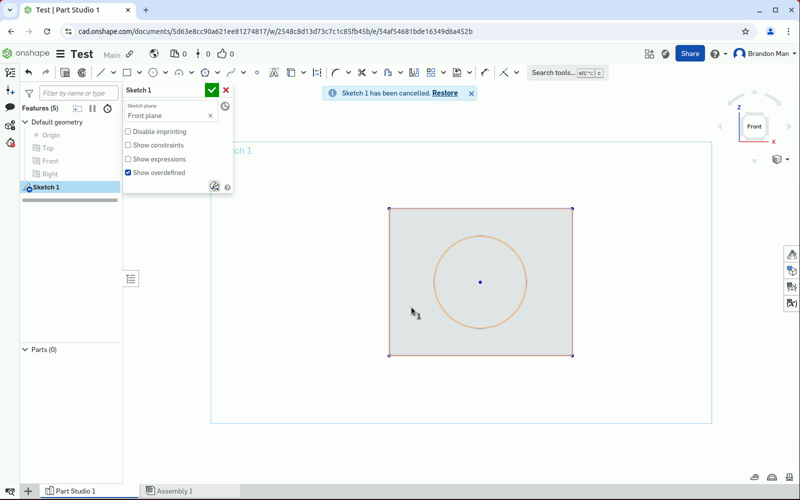
mouse_move(73, 352)
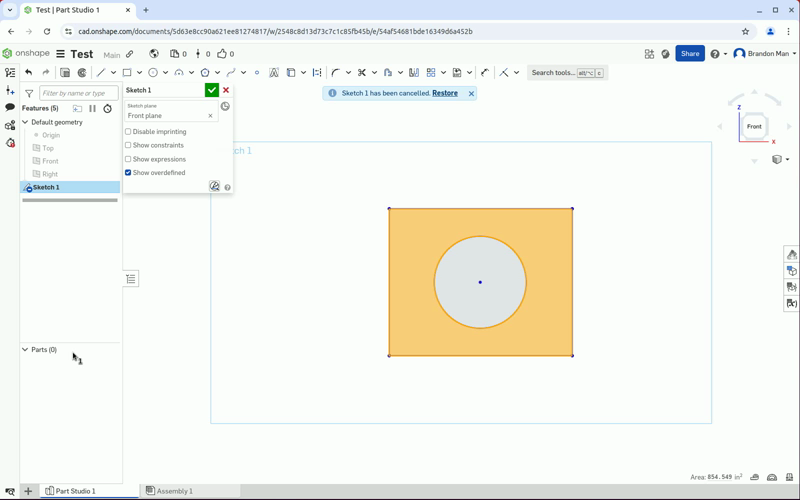
key(shift+y)
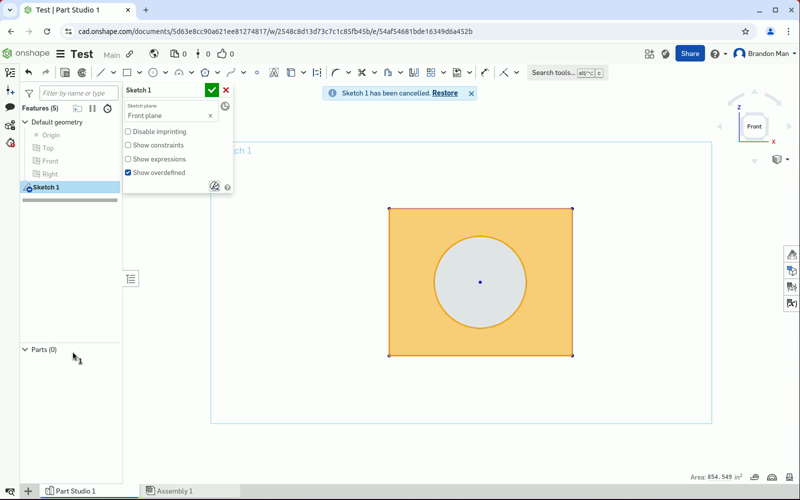
key(shift+e)
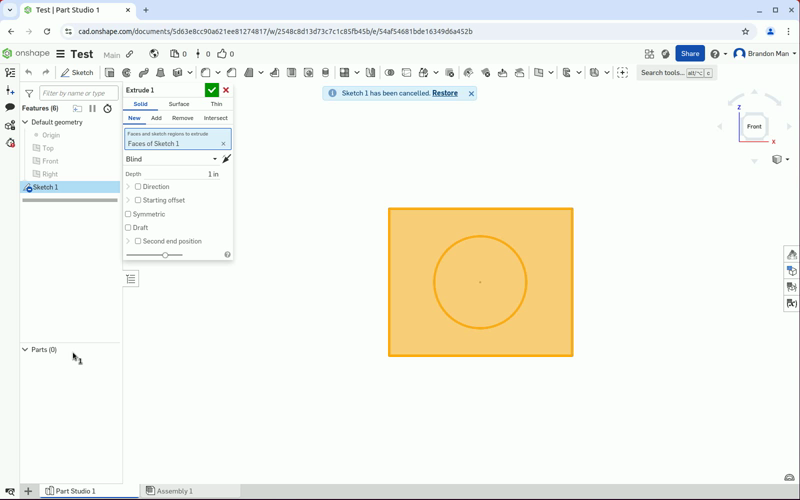
mouse_move(143, 106)
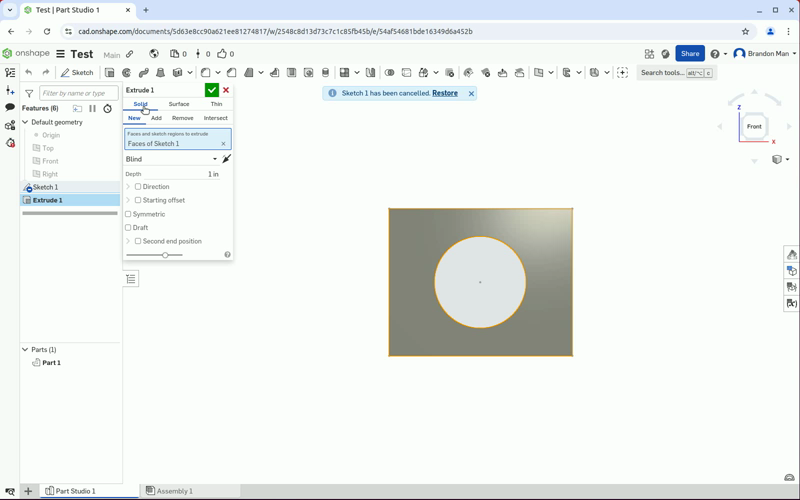
click(143, 106)
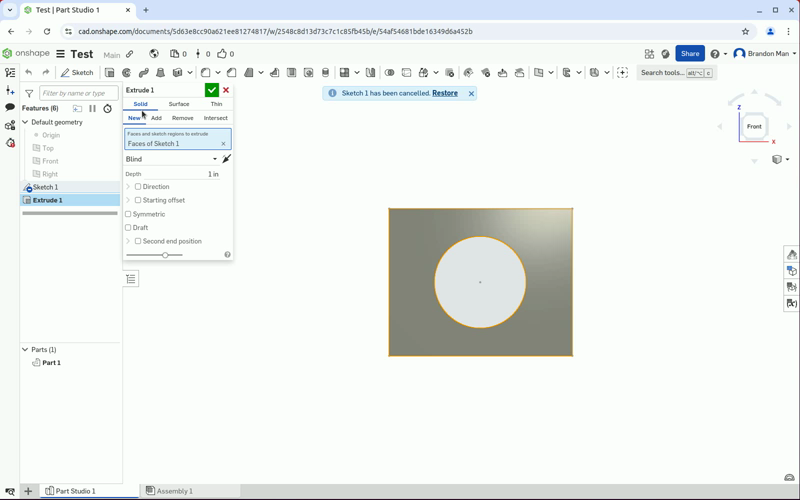
mouse_move(137, 120)
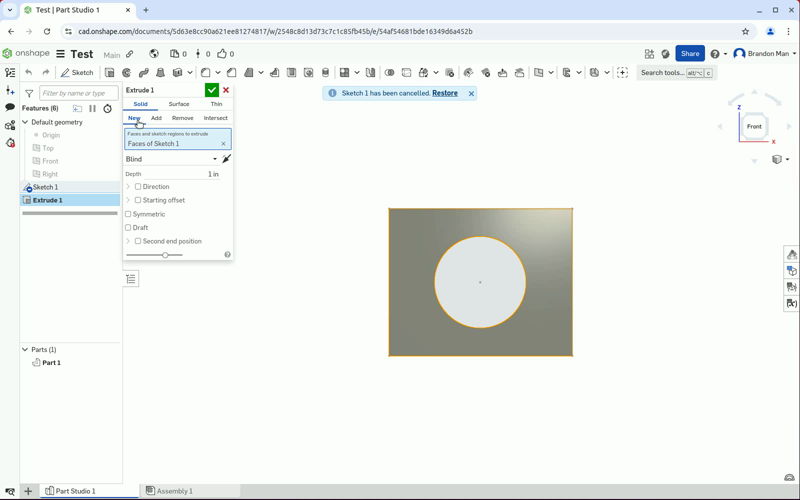
click(137, 120)
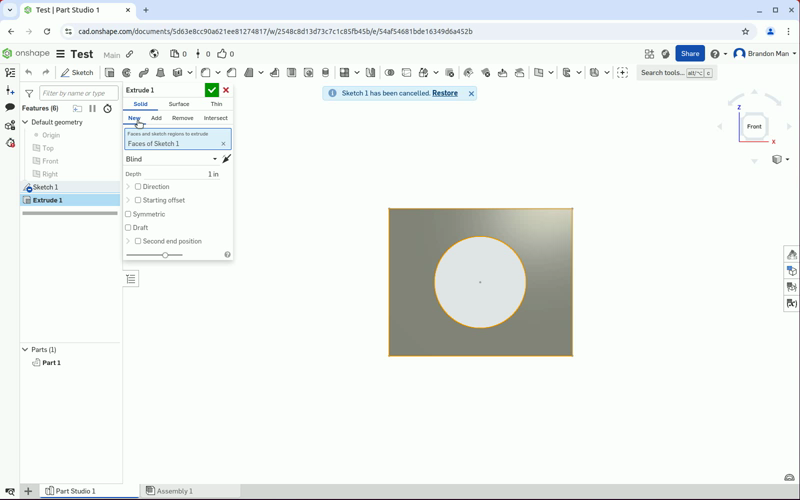
key(tab, 4)
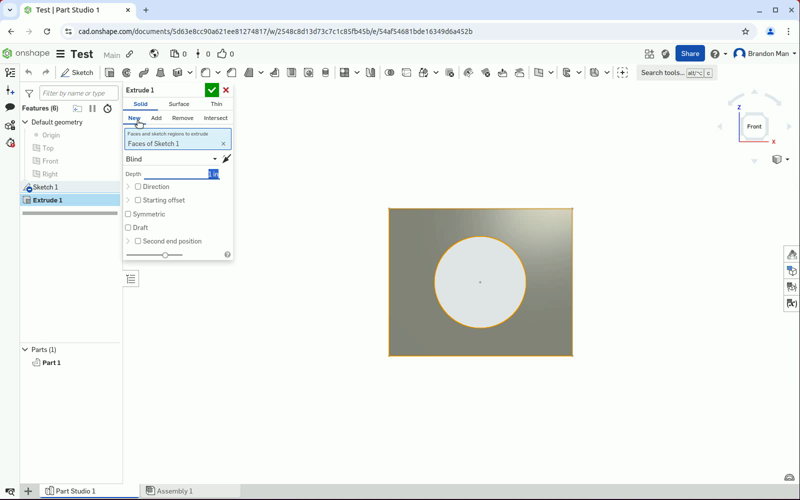
text(10.11)
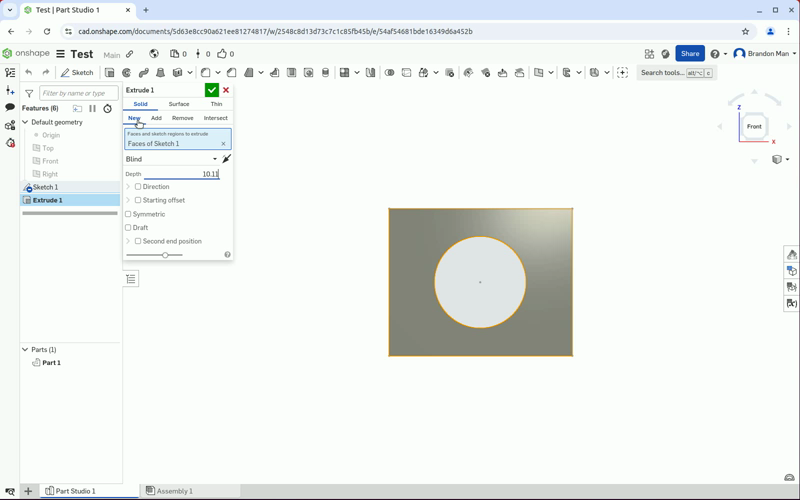
key(enter)
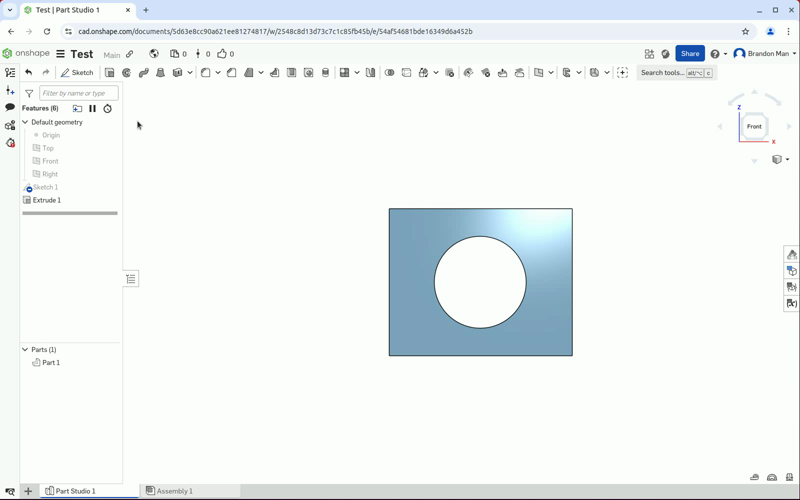
key(shift+h)
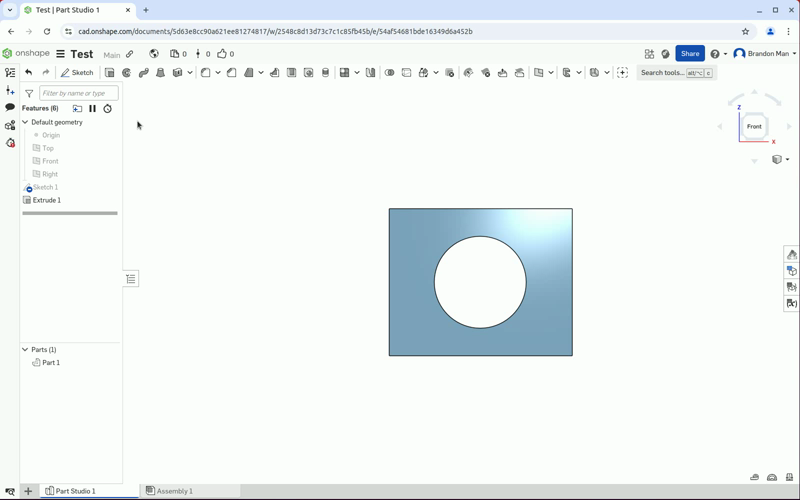
key(shift+h)
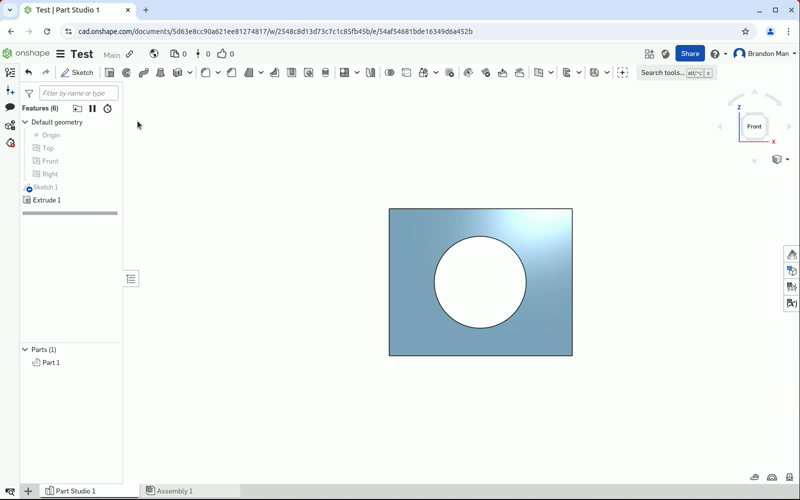
mouse_move(73, 189)
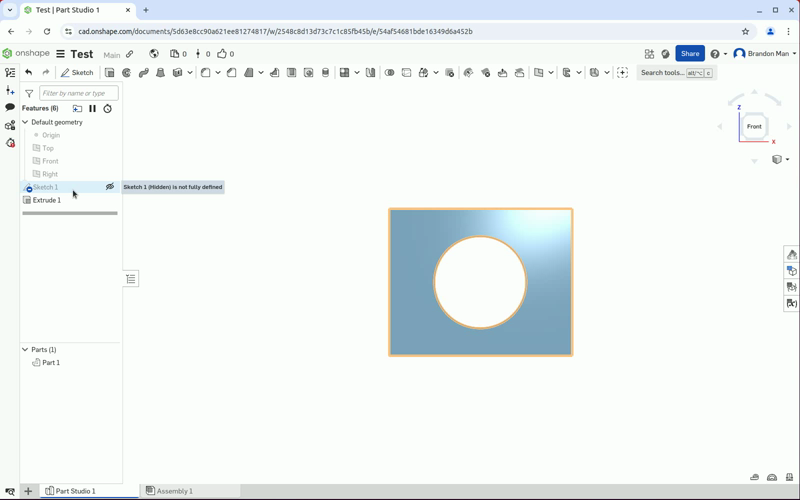
click(73, 189)
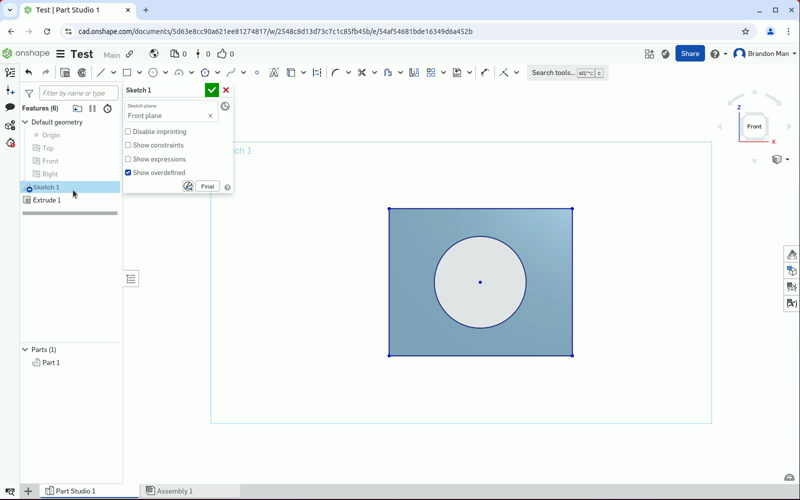
mouse_move(229, 92)
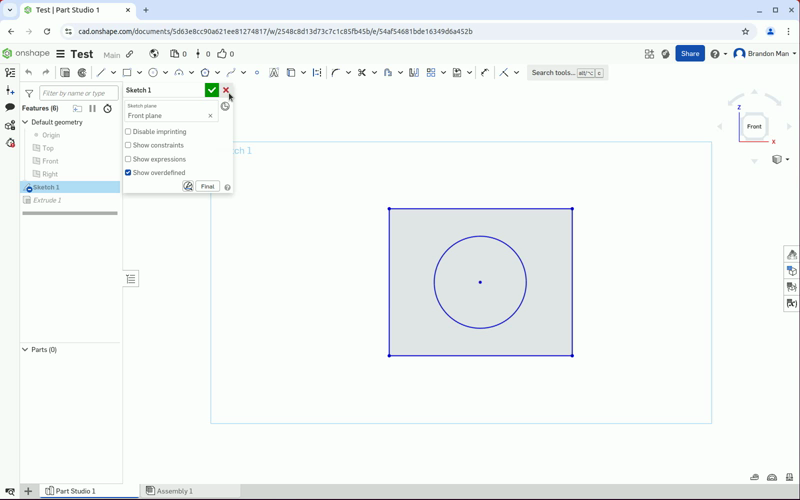
click(229, 92)
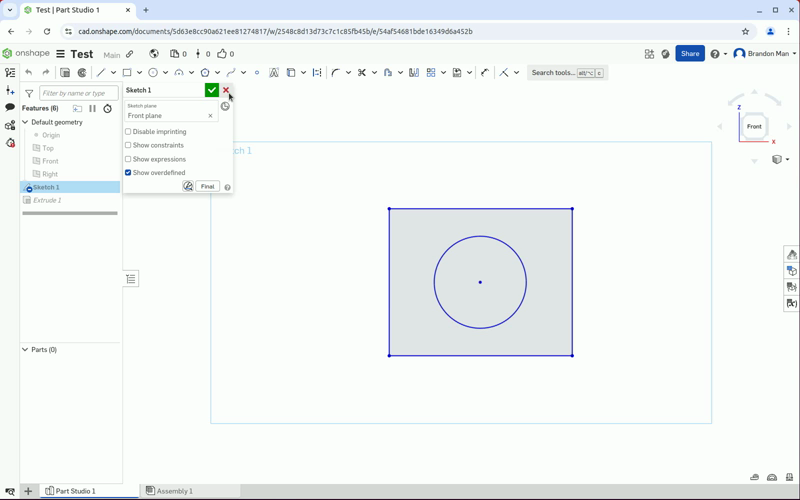
key(shift+s)
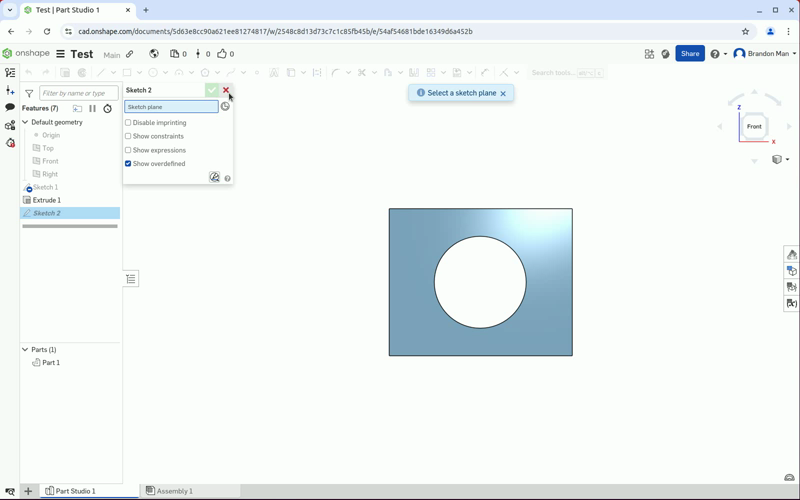
mouse_move(73, 163)
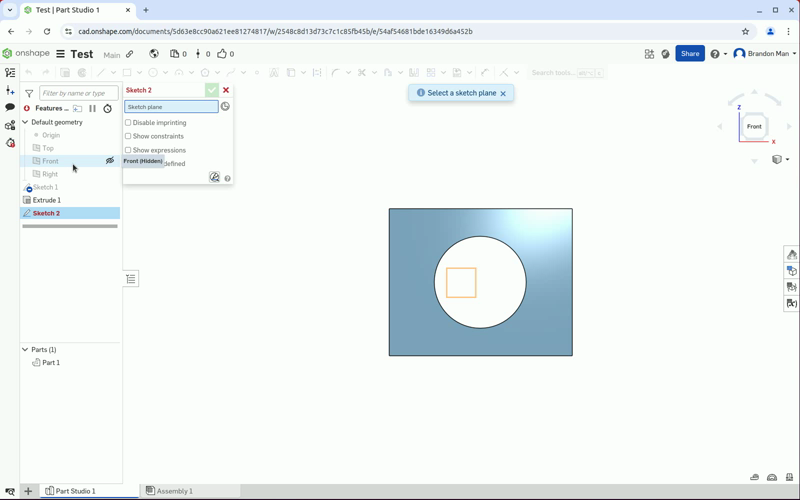
click(73, 163)
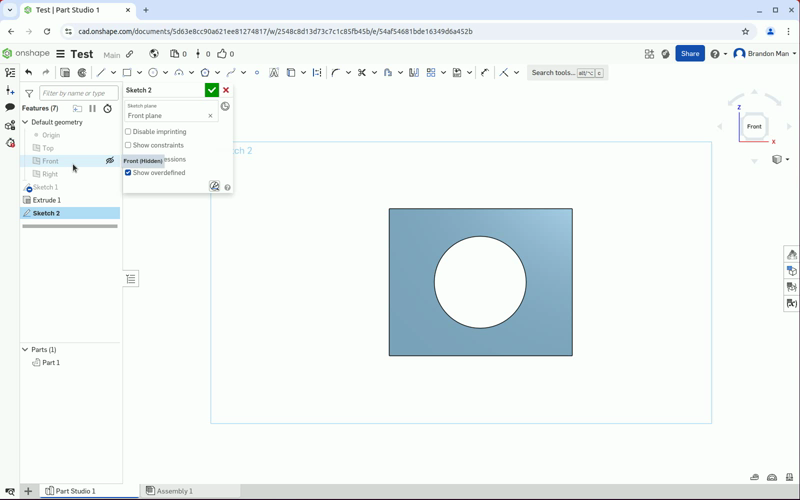
mouse_move(73, 352)
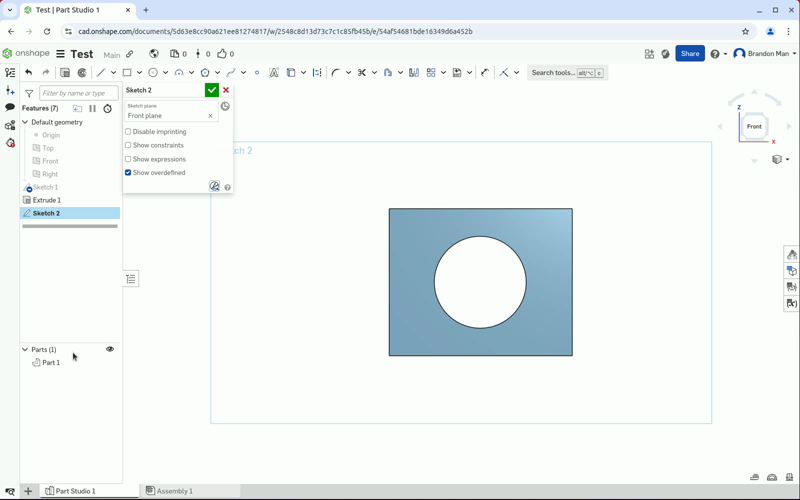
key(y)
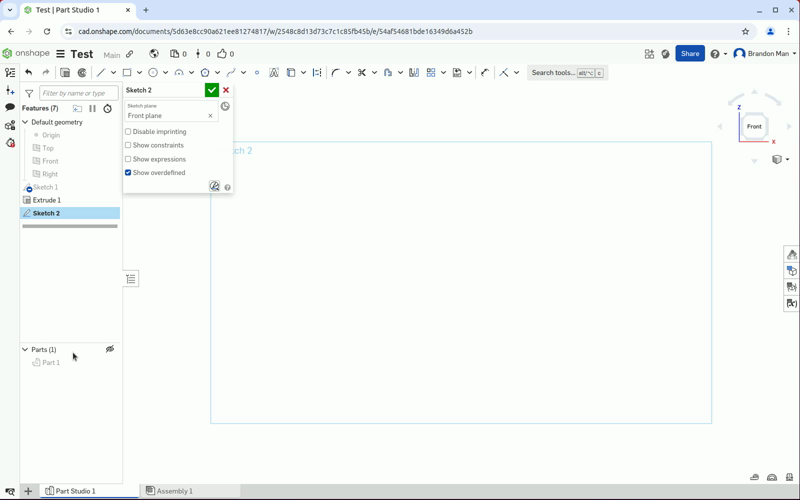
key(l)
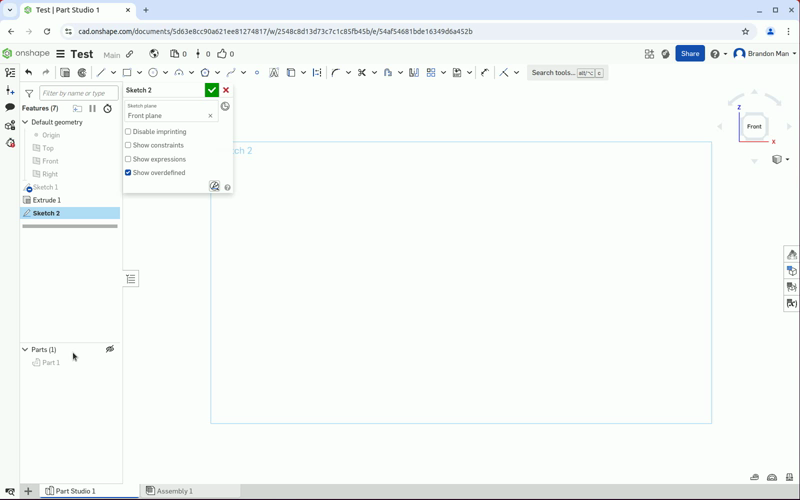
key_down(shift)
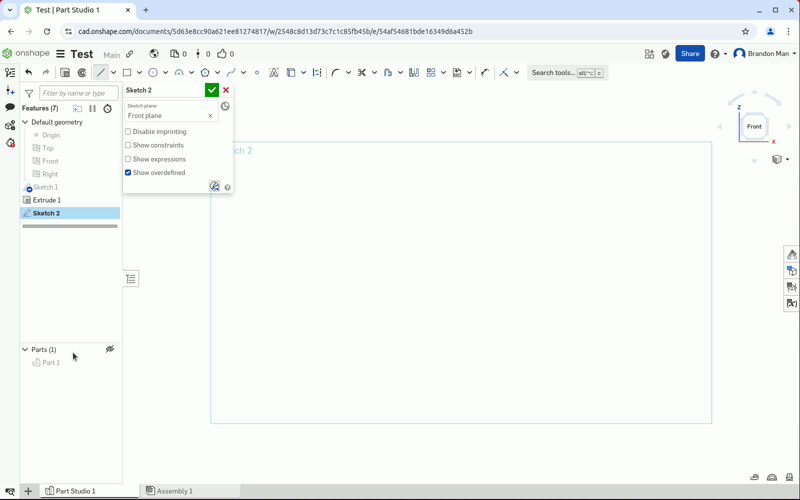
mouse_move(389, 355)
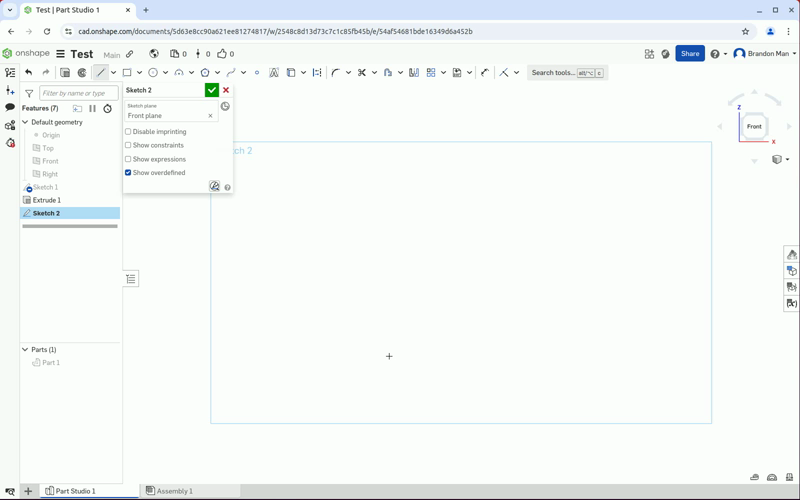
click(389, 355)
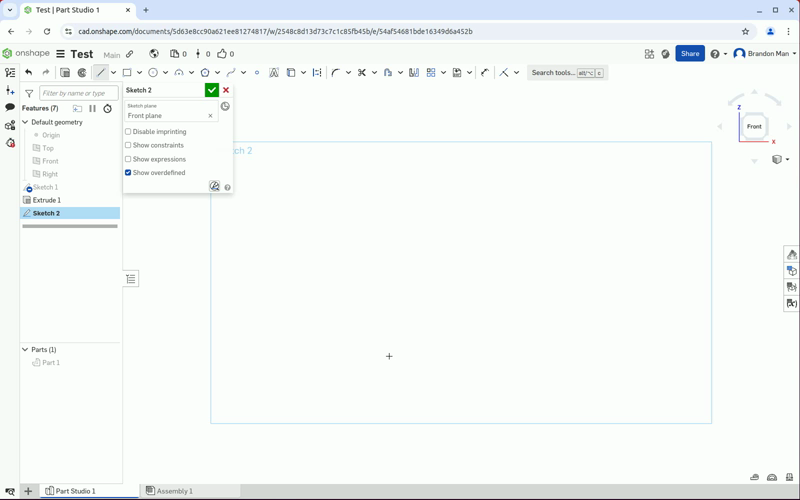
key_up(shift)
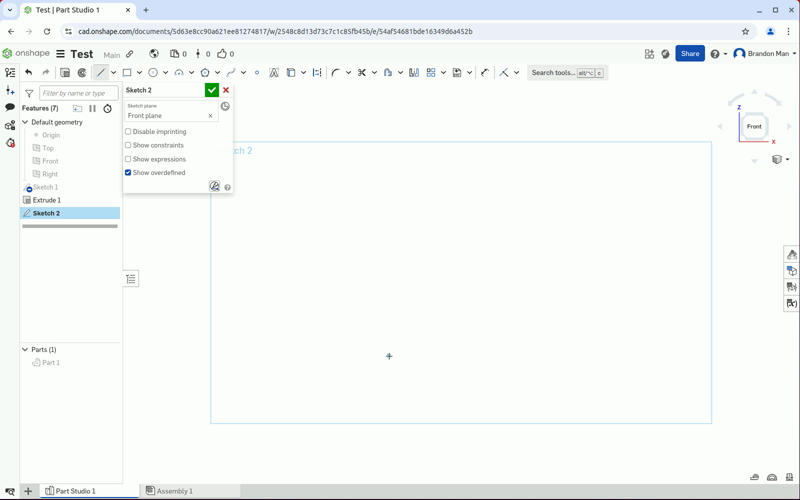
key_down(shift)
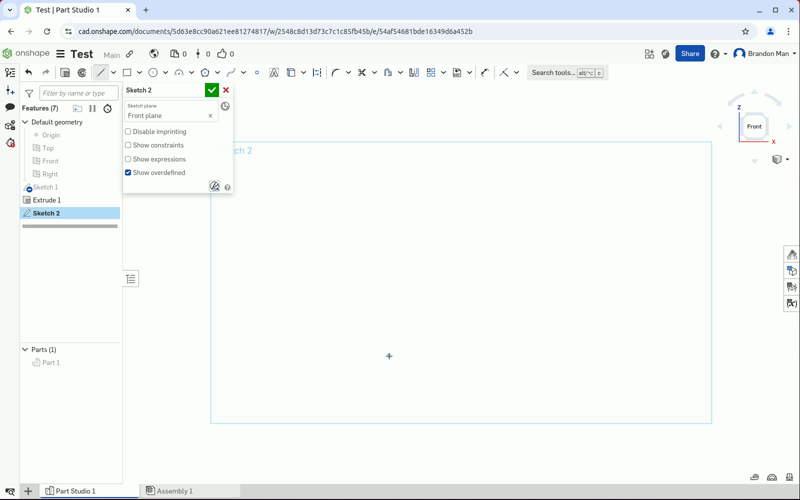
mouse_move(572, 355)
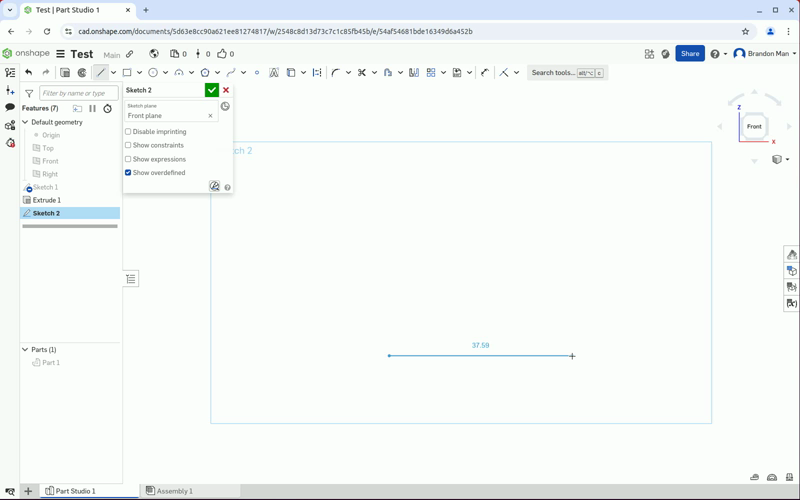
click(572, 355)
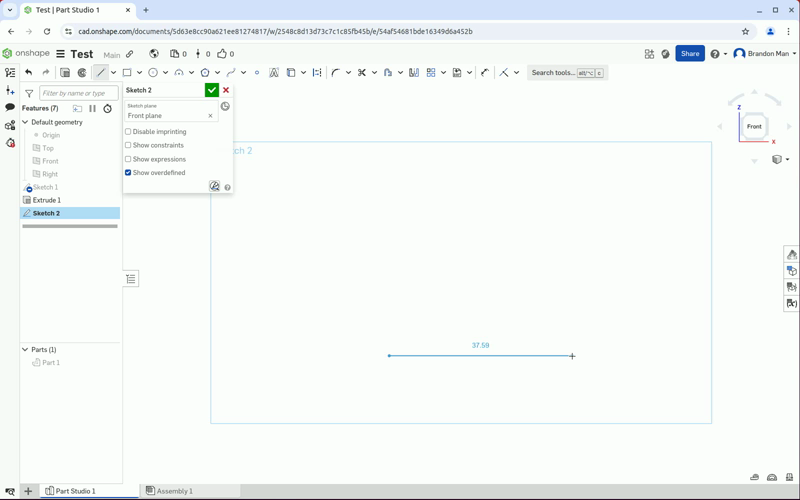
key_up(shift)
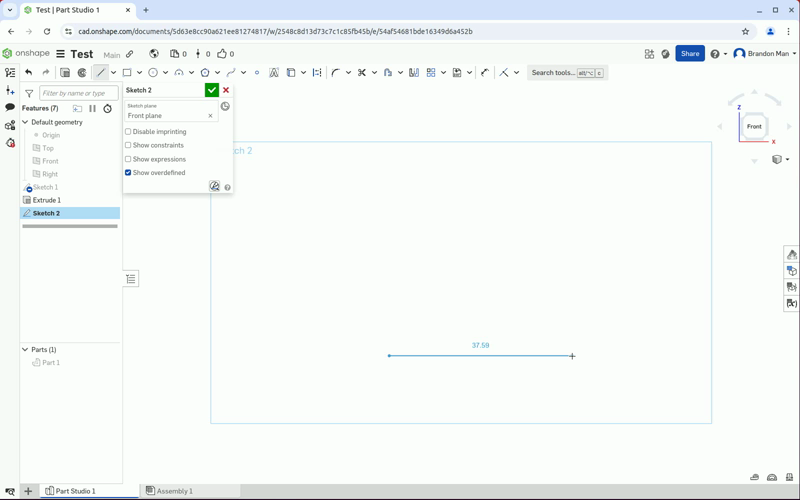
key_down(shift)
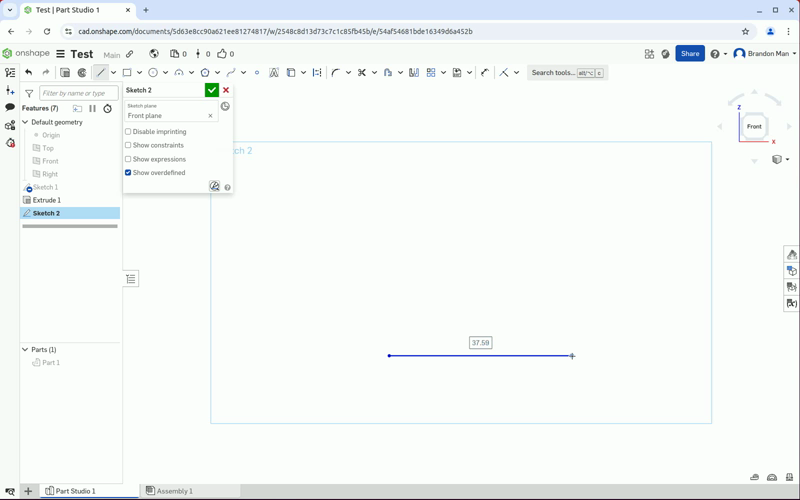
mouse_move(572, 208)
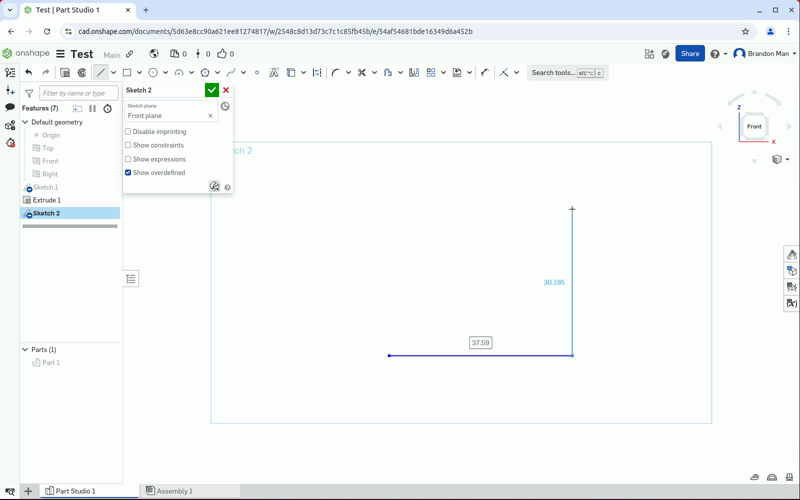
click(572, 208)
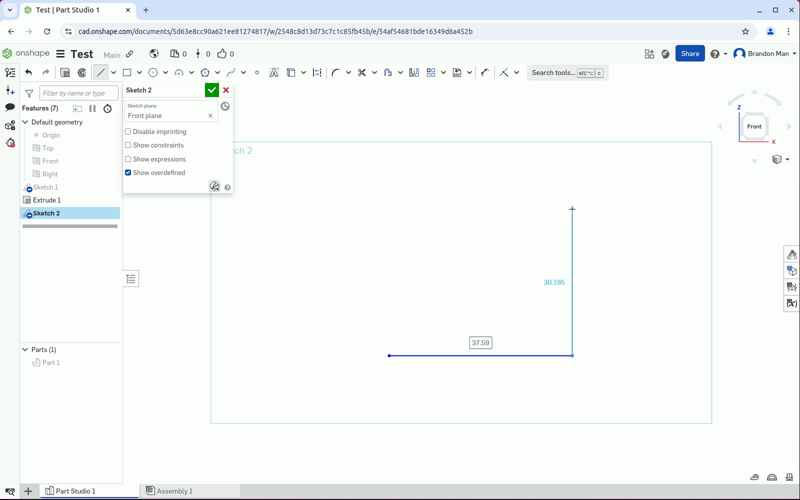
key_up(shift)
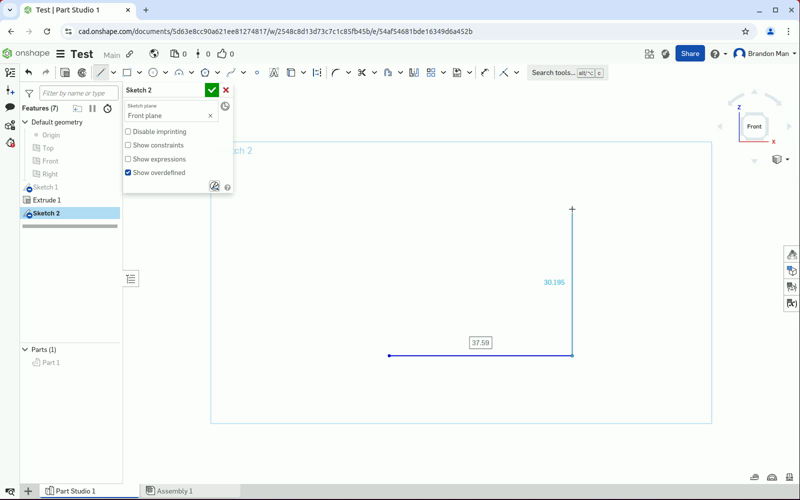
key_down(shift)
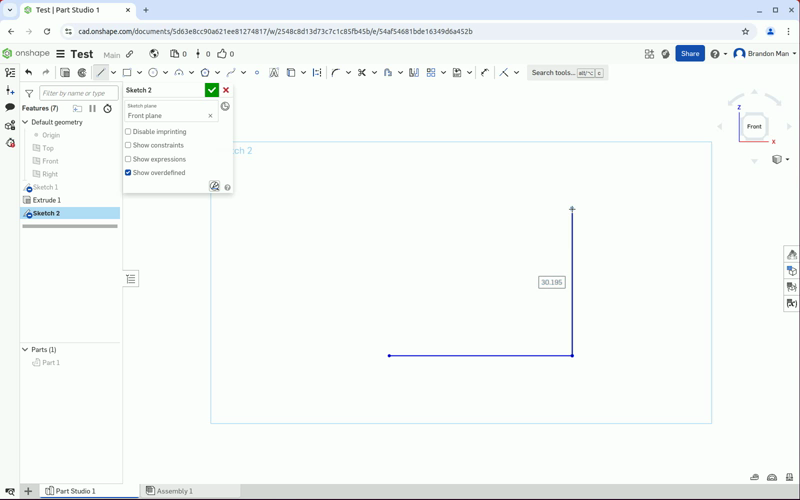
mouse_move(389, 208)
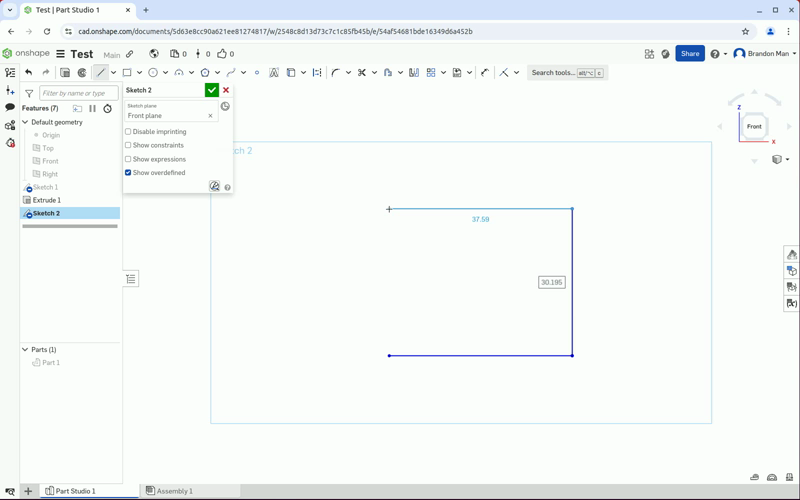
click(389, 208)
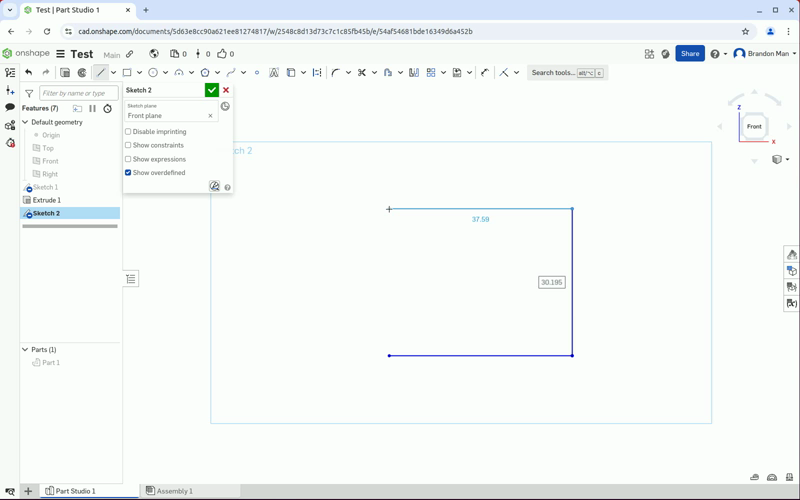
key_up(shift)
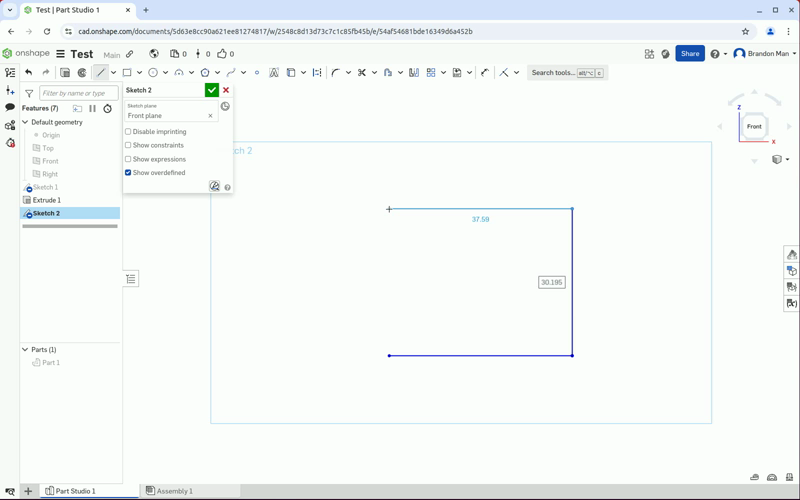
key_down(shift)
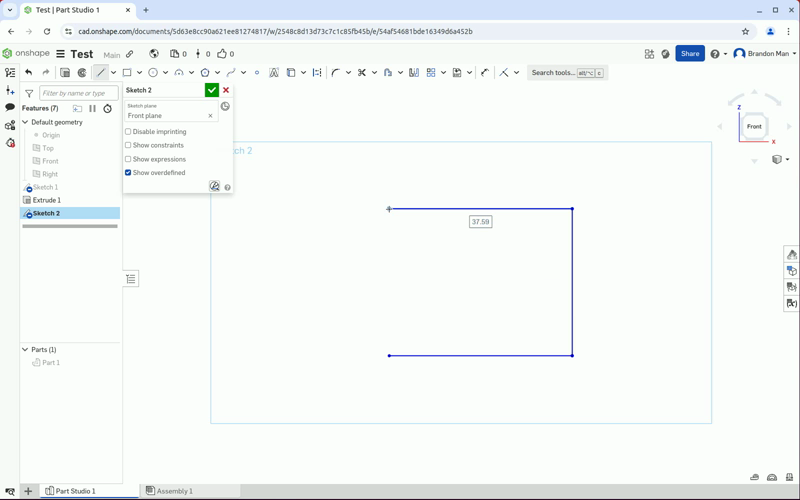
mouse_move(389, 355)
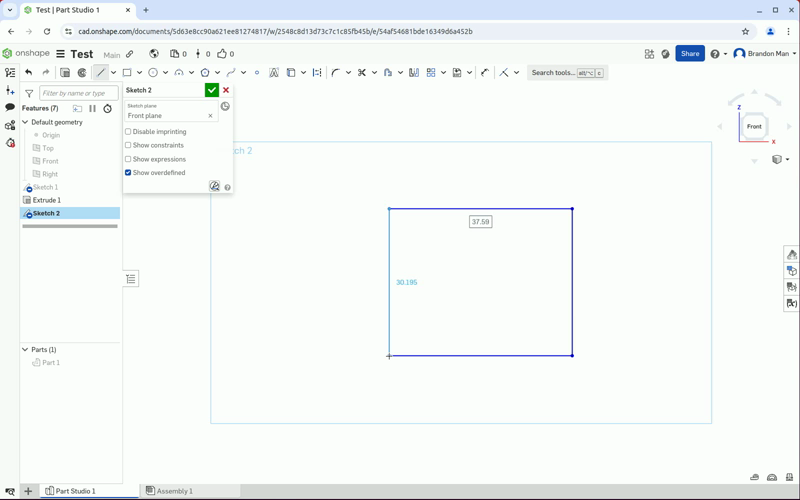
key_up(shift)
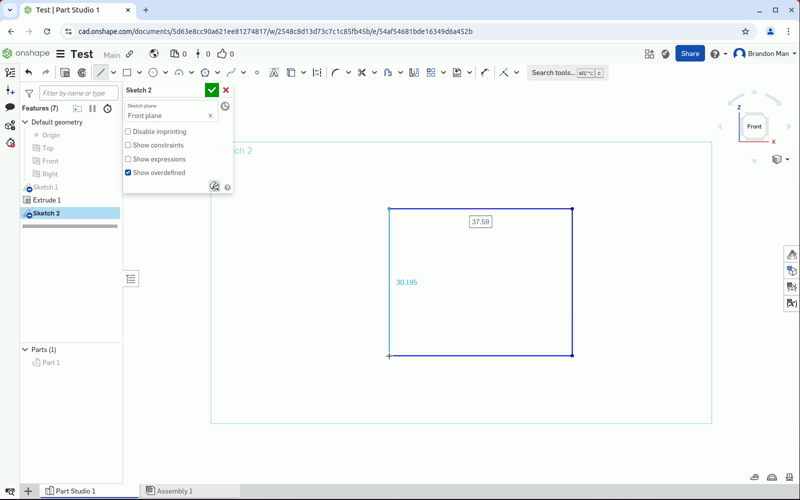
click(389, 355)
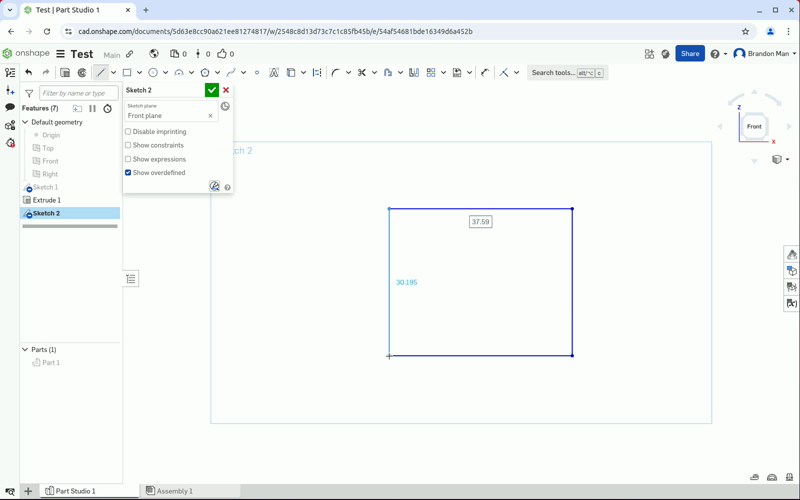
key(esc)
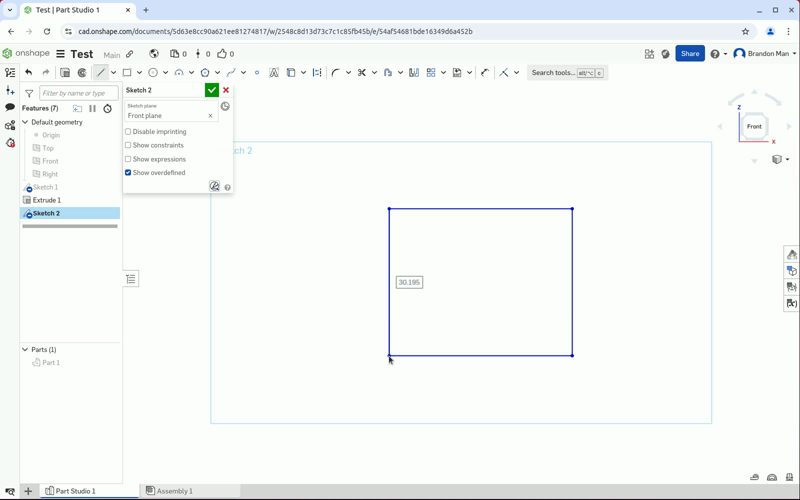
key(c)
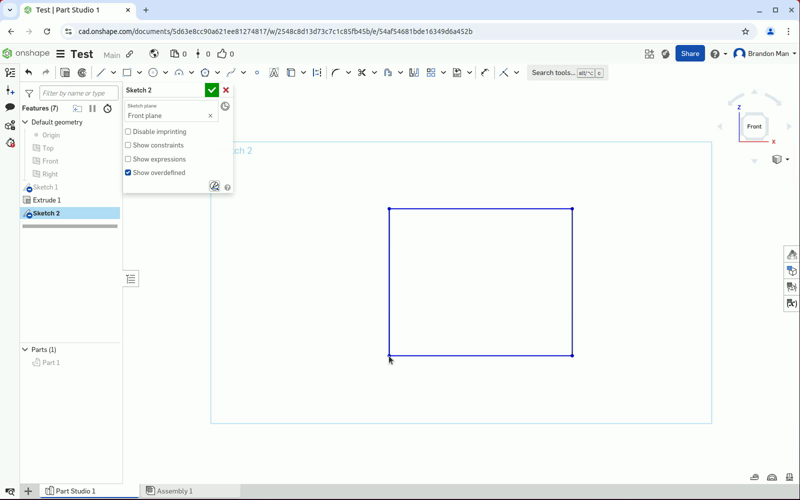
key_down(shift)
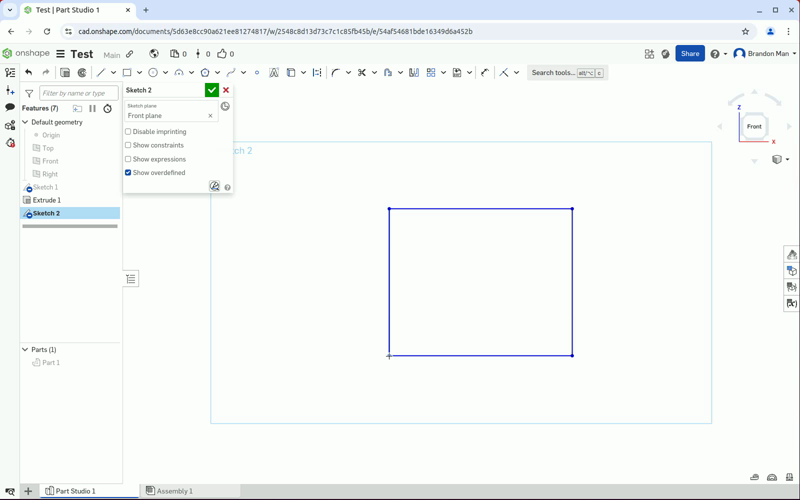
mouse_move(480, 282)
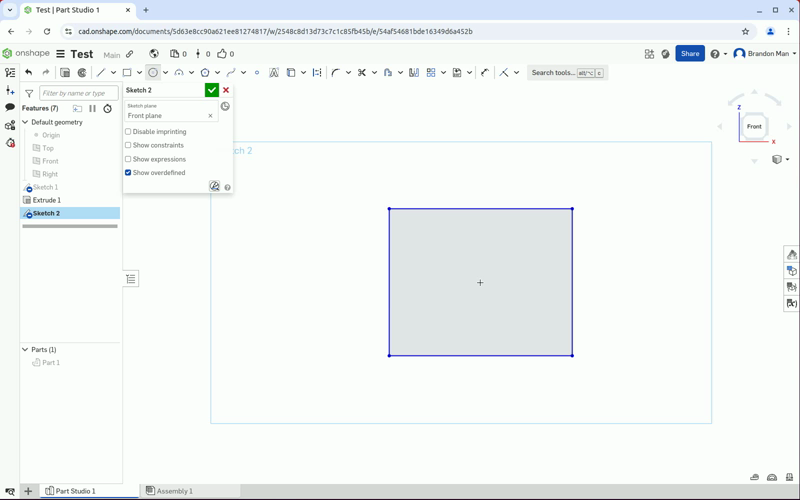
click(480, 282)
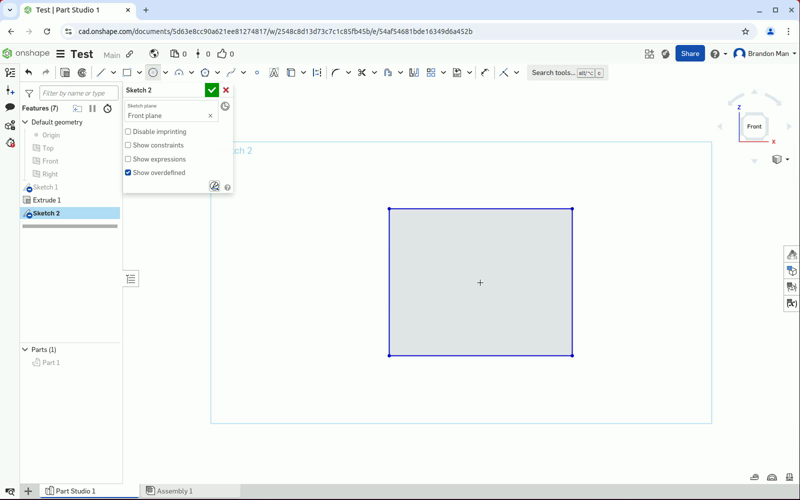
key_up(shift)
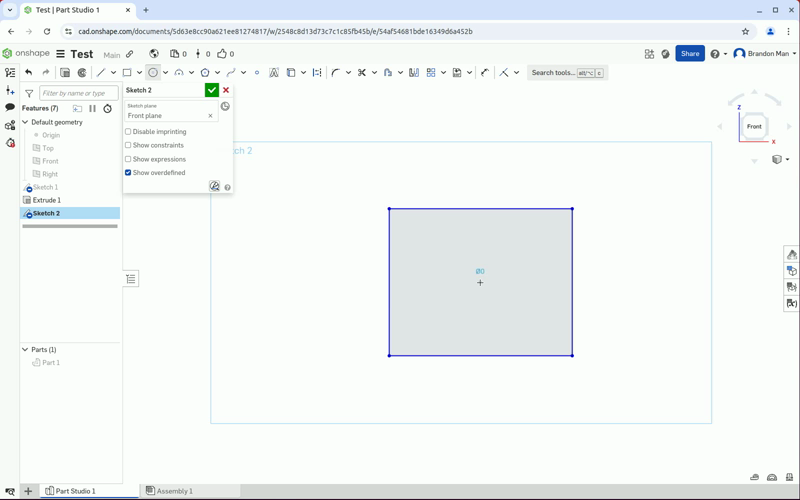
mouse_move(526, 282)
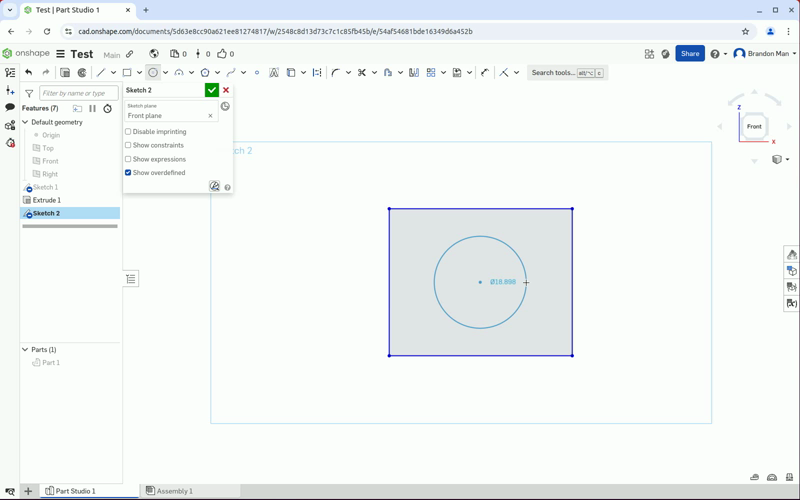
click(526, 282)
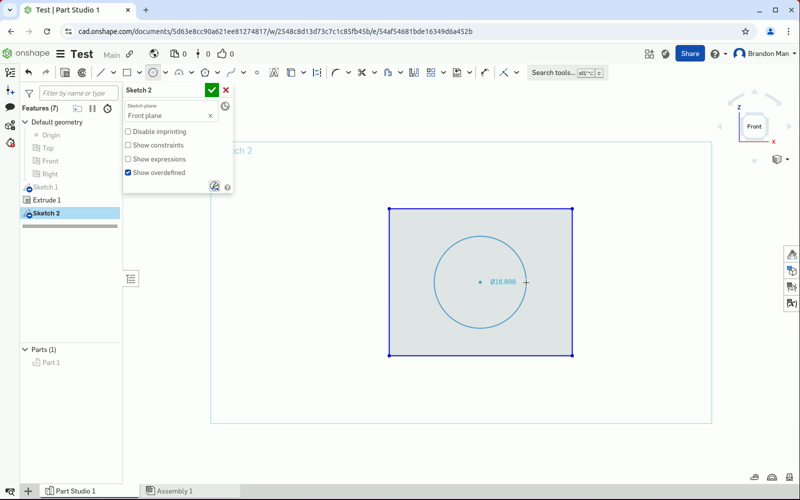
key(esc)
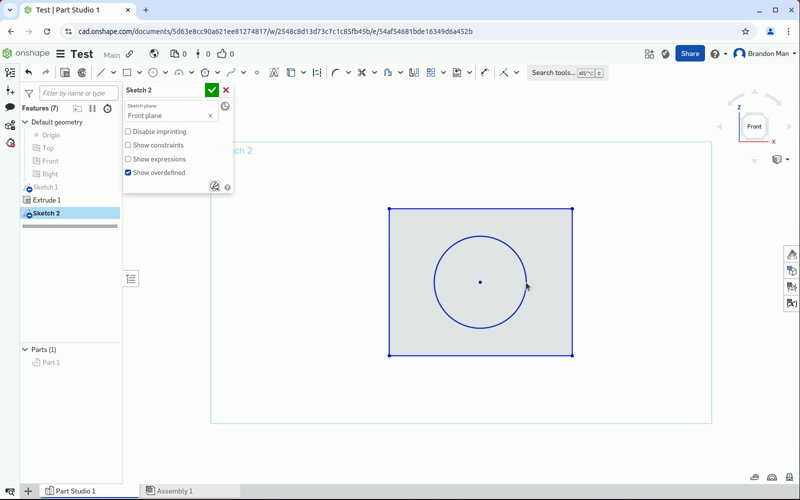
mouse_move(532, 253)
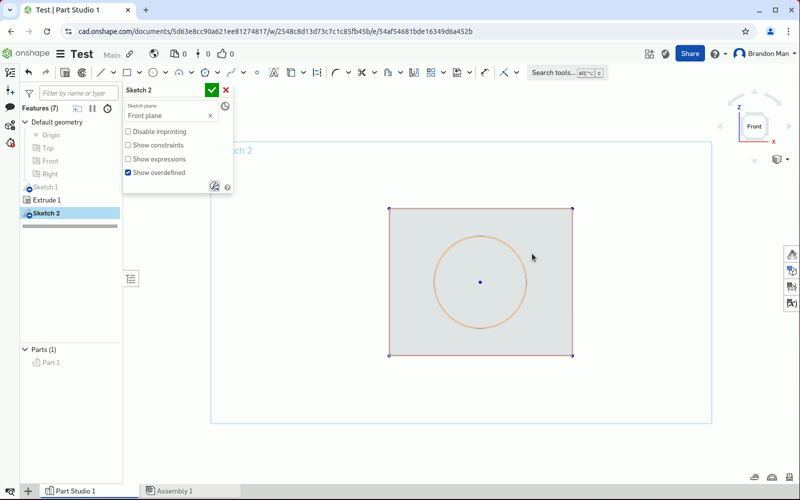
click(532, 253)
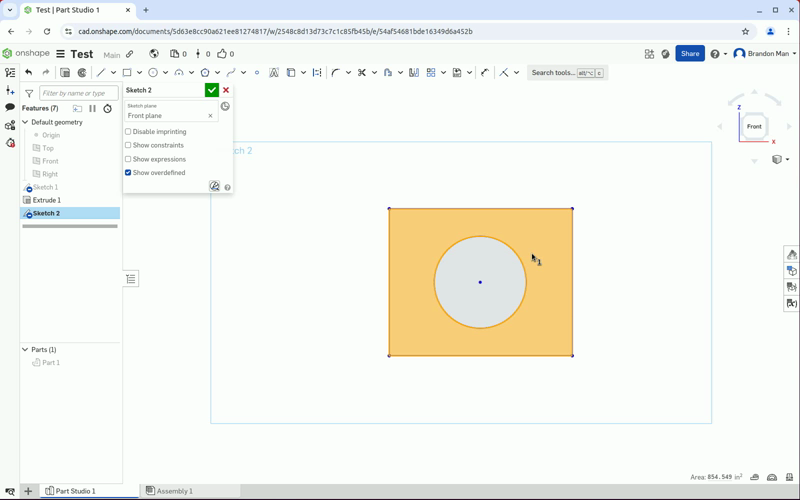
mouse_move(73, 352)
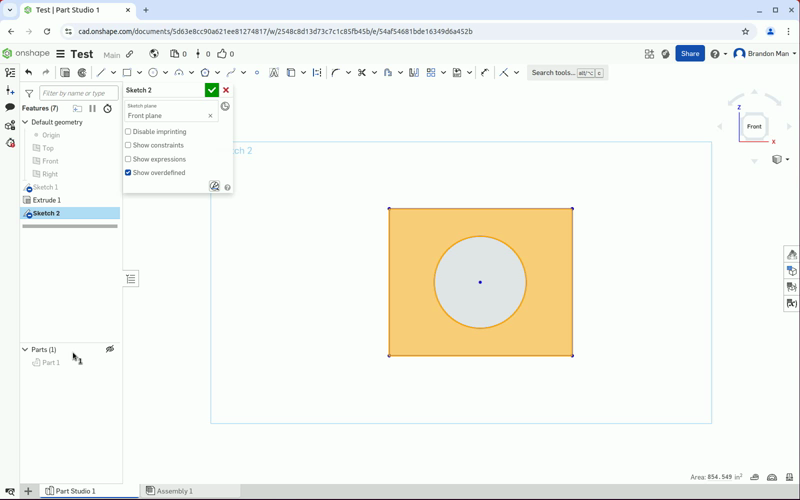
key(shift+y)
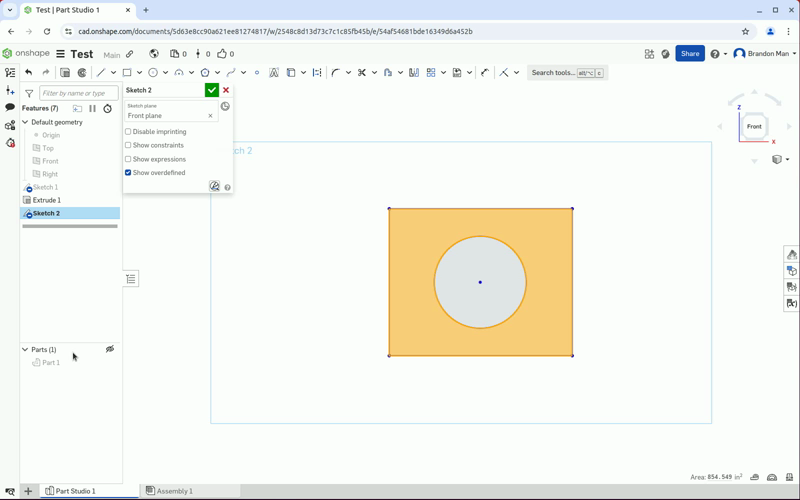
key(shift+e)
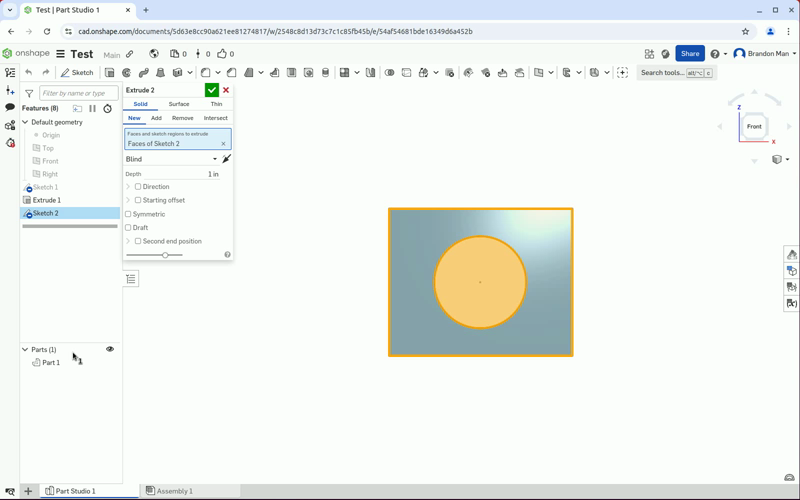
mouse_move(143, 106)
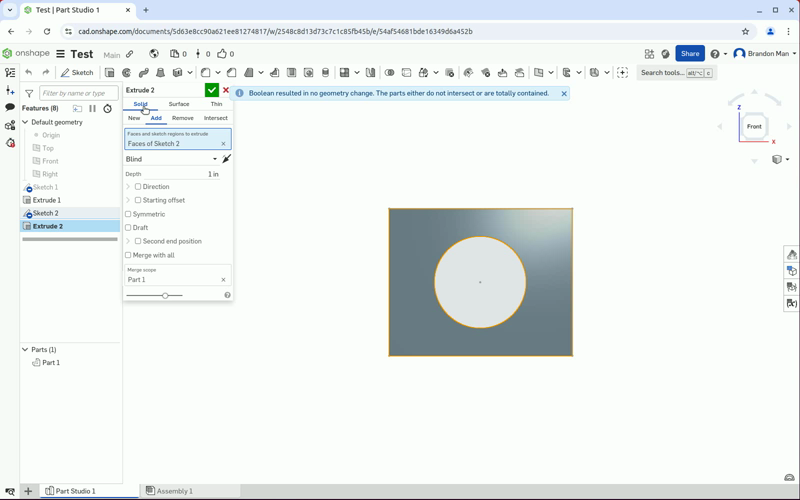
click(143, 106)
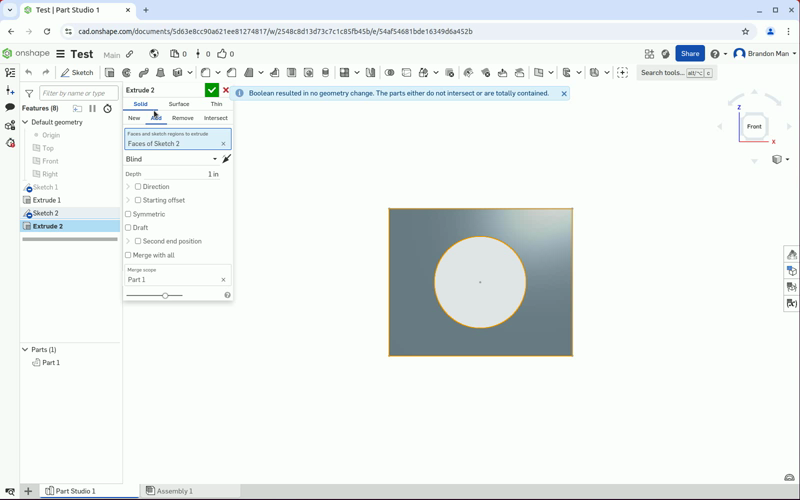
mouse_move(186, 120)
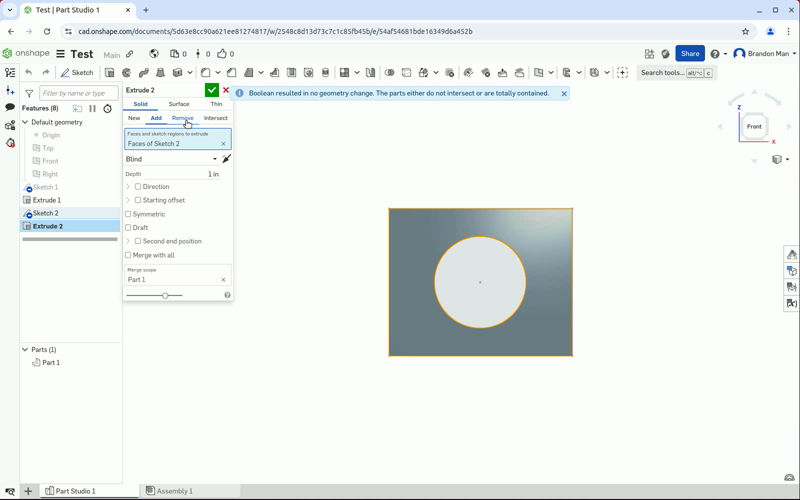
click(186, 120)
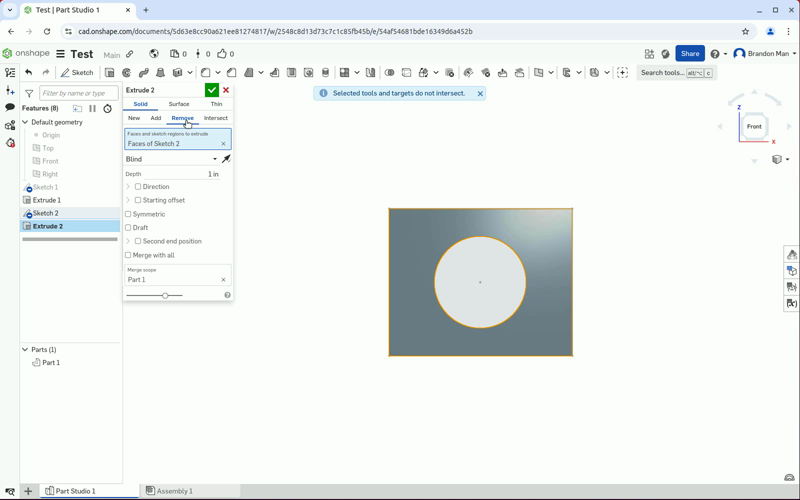
key(tab, 4)
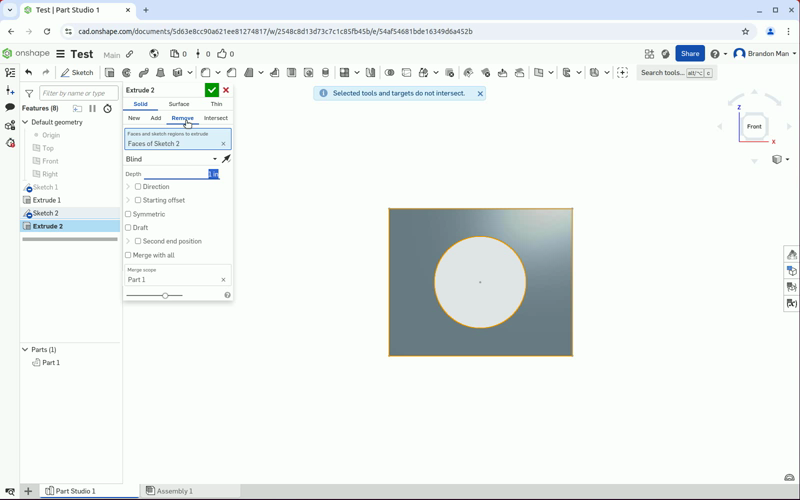
text(10.11)
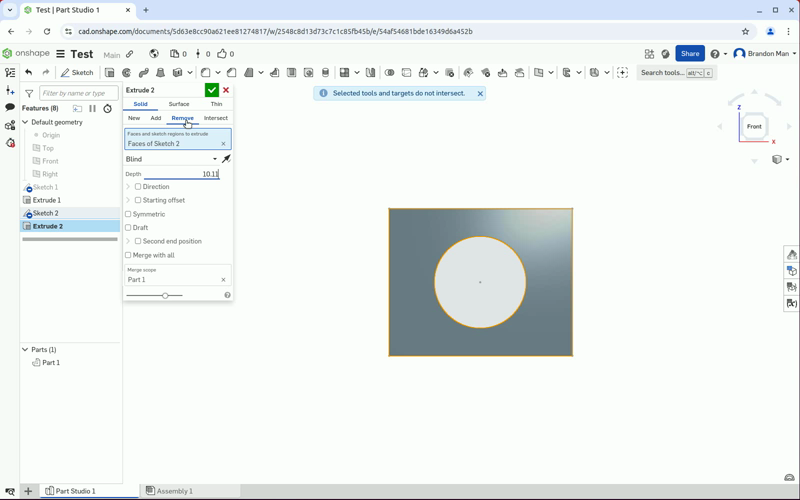
key(tab, 6)
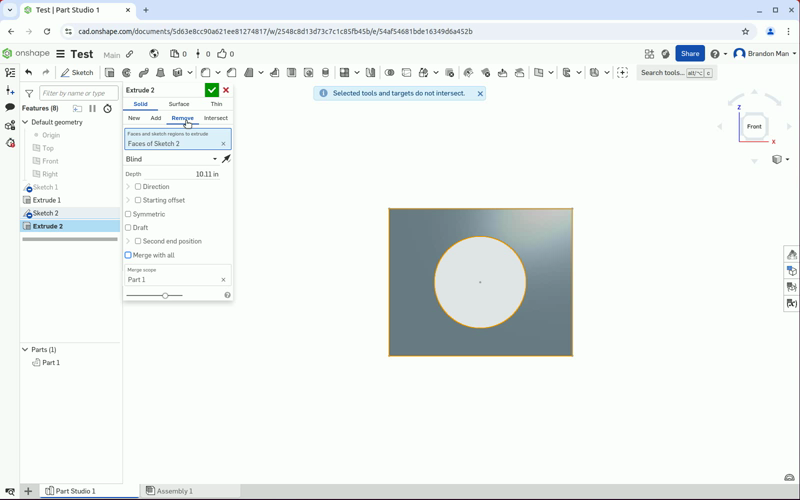
key(space)
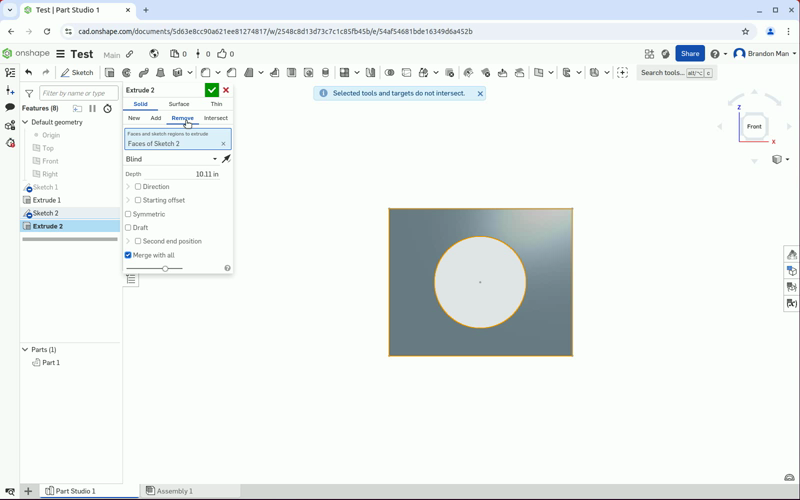
key(enter)
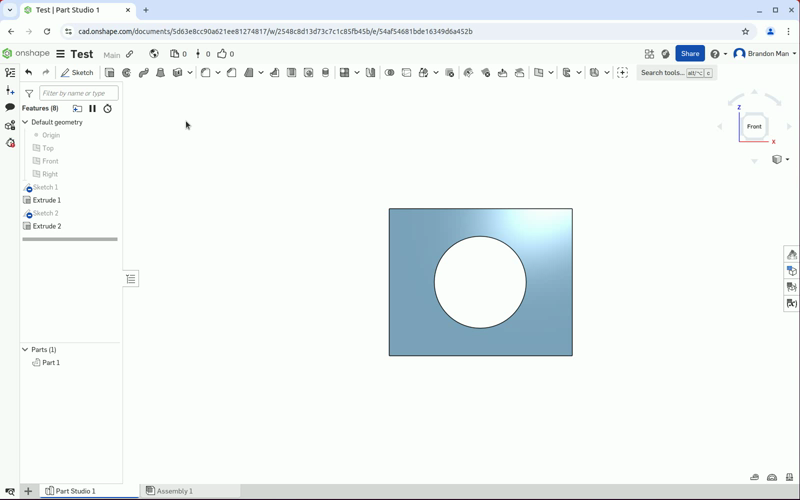
key(shift+h)
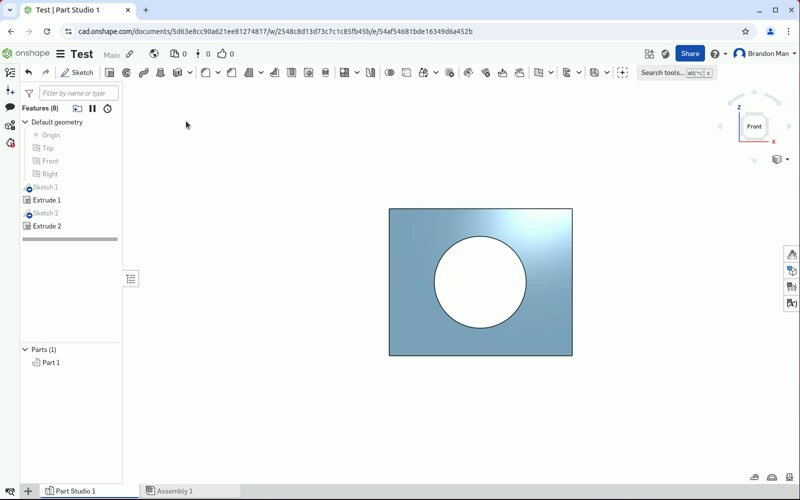
key(shift+h)
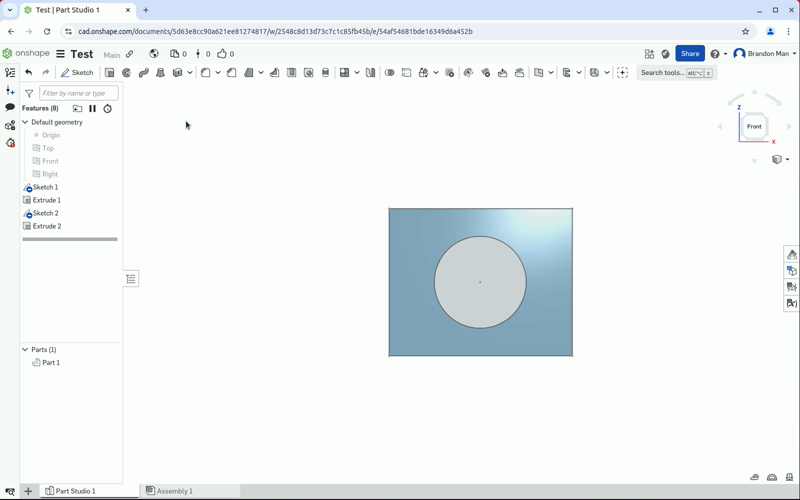
key(shift+7)
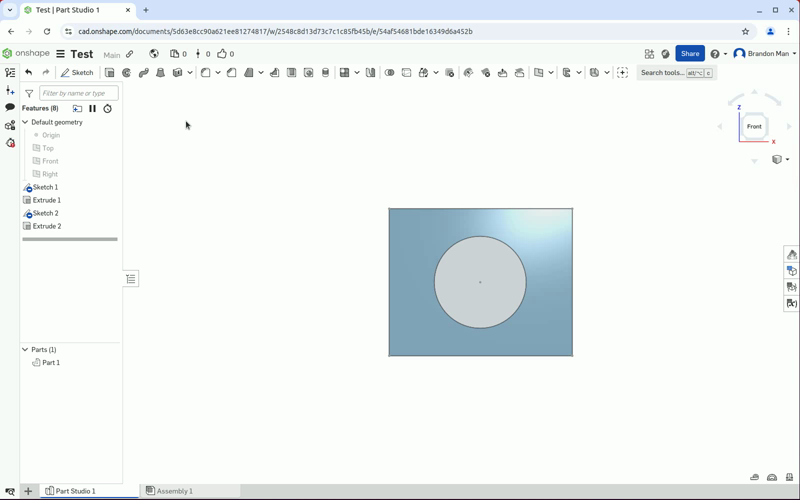
key(left, 2)
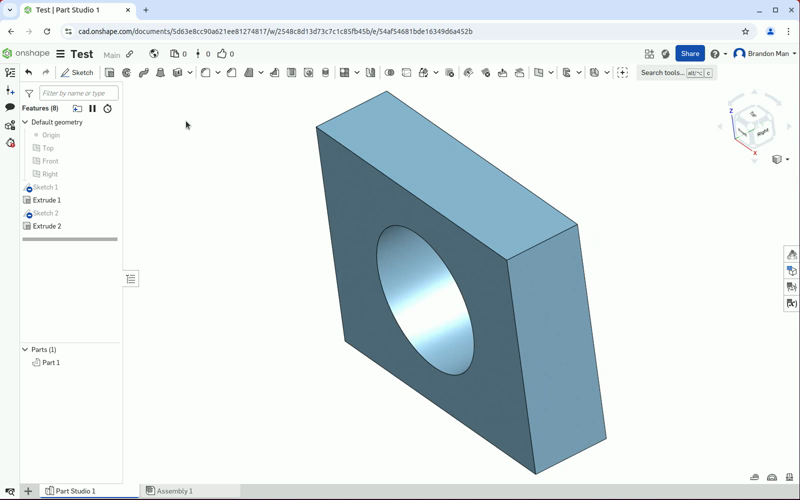
key(down, 2)
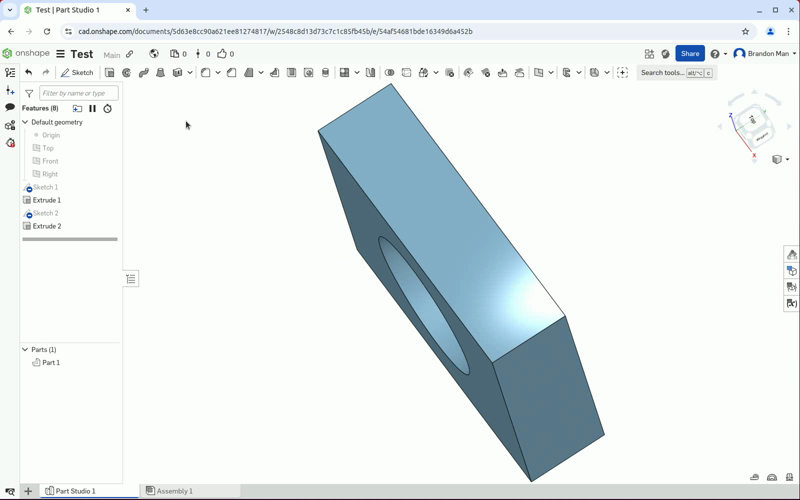
key(up, 2)
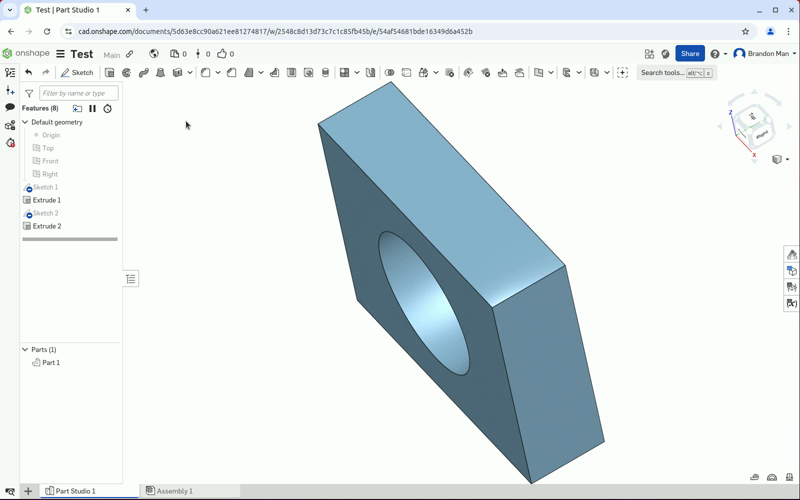
key(right, 2)
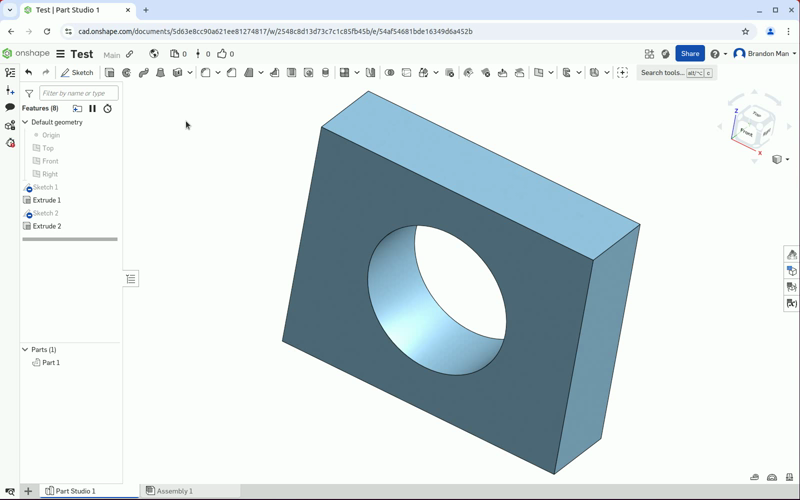
mouse_move(73, 189)
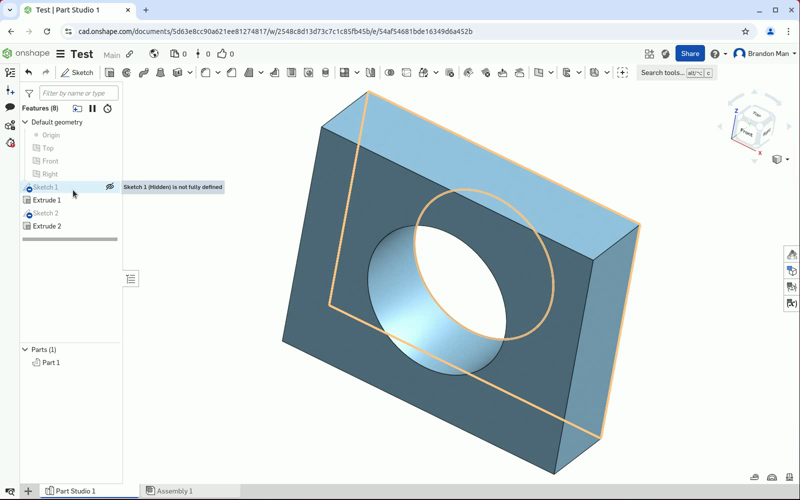
click(73, 189)